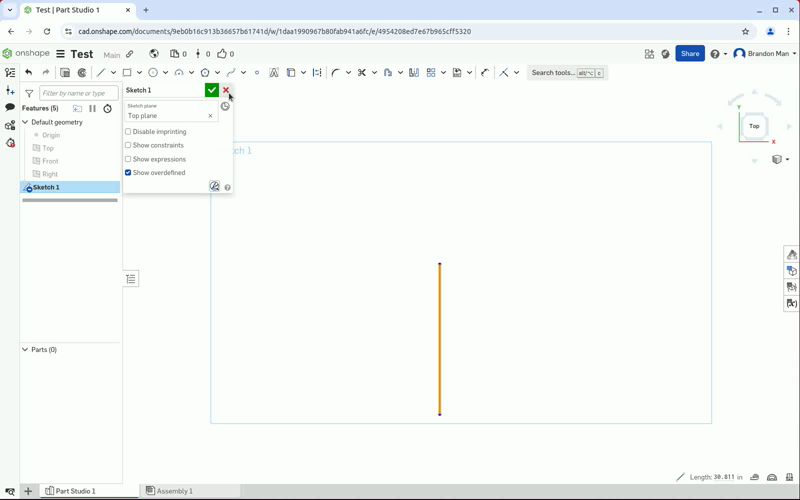
key(shift+h)
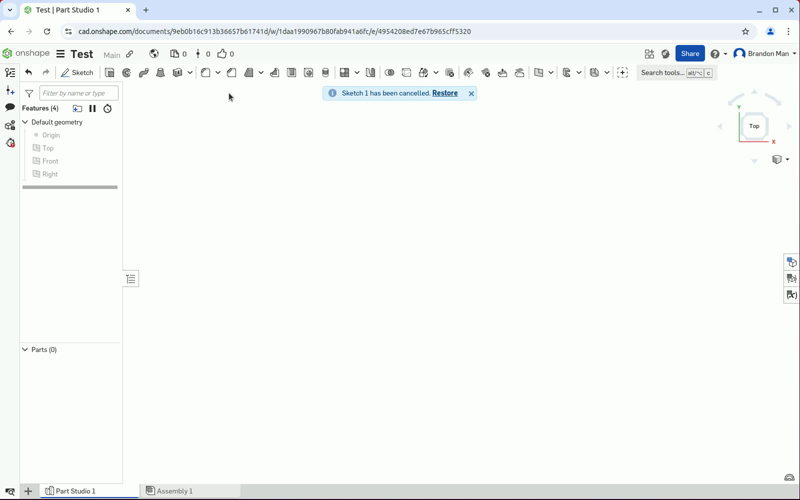
mouse_move(73, 352)
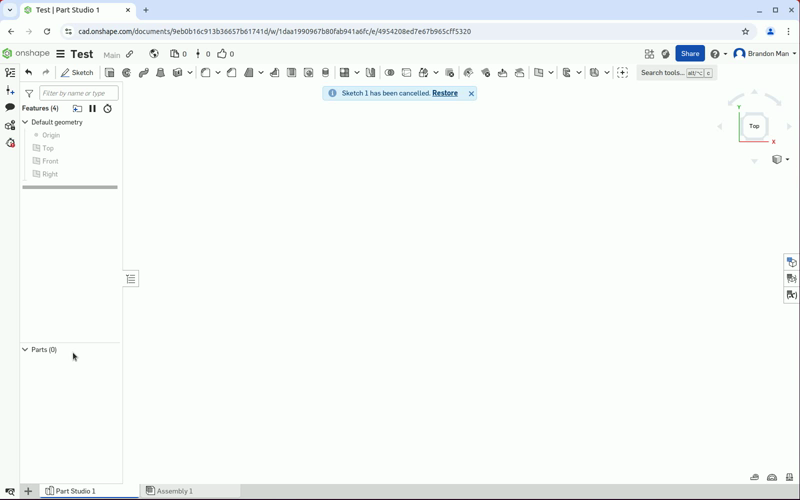
key(y)
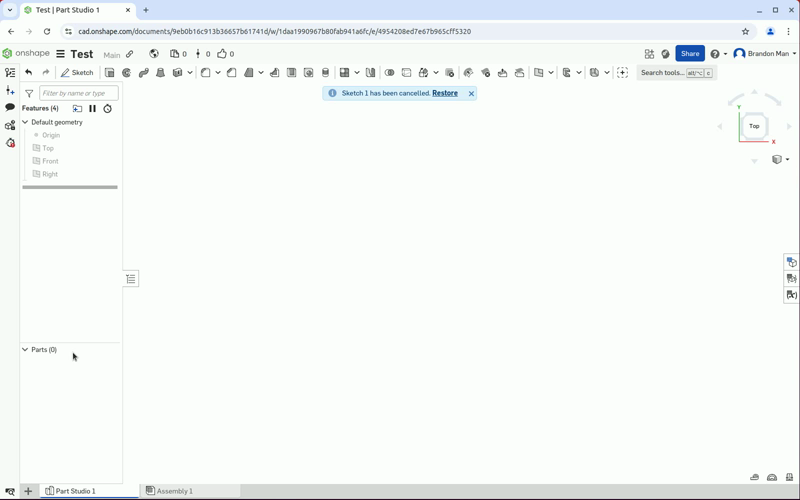
key(shift+p)
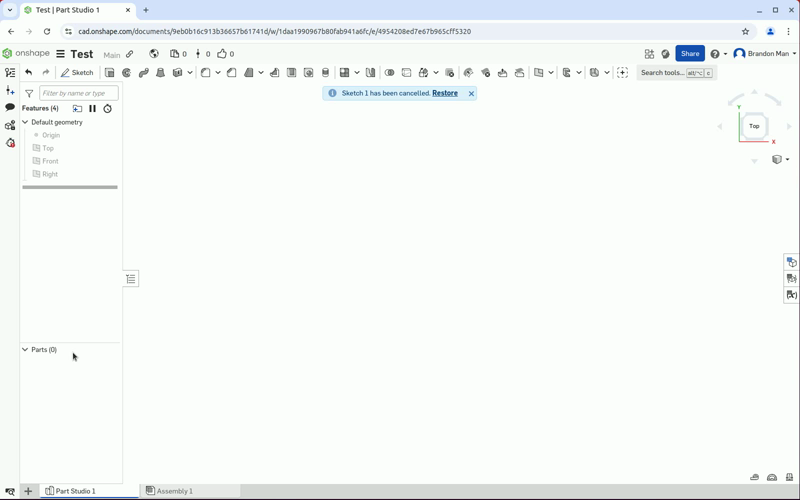
key(space)
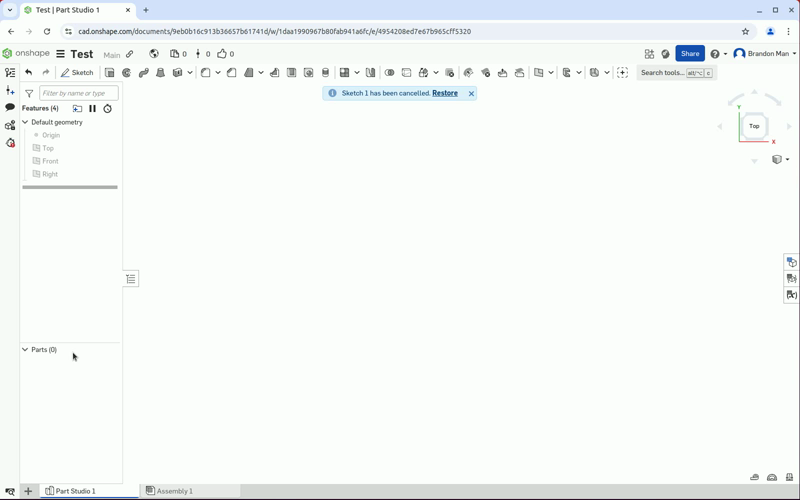
key_down(shift)
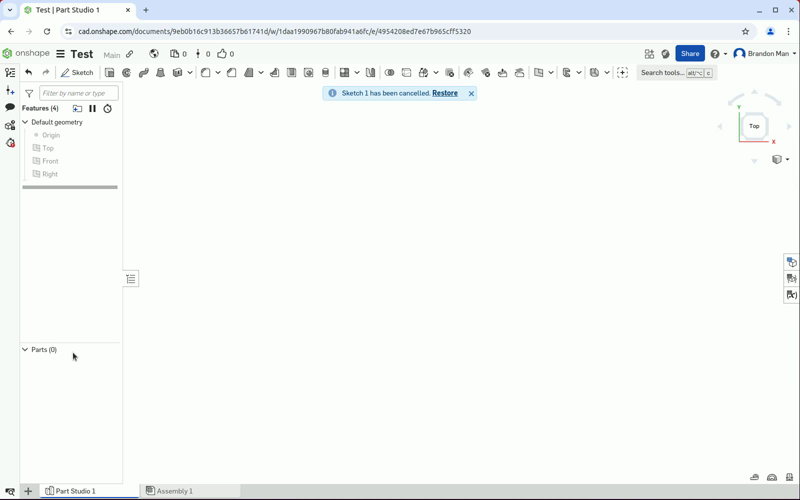
key(up)
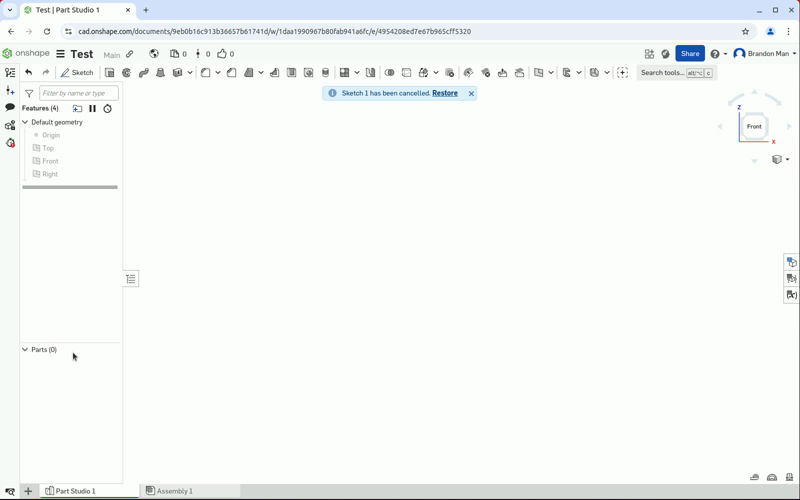
key_up(shift)
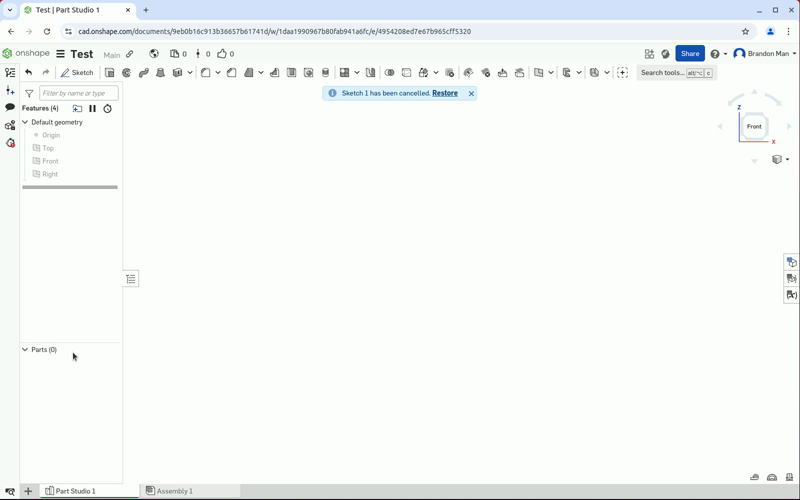
mouse_move(73, 352)
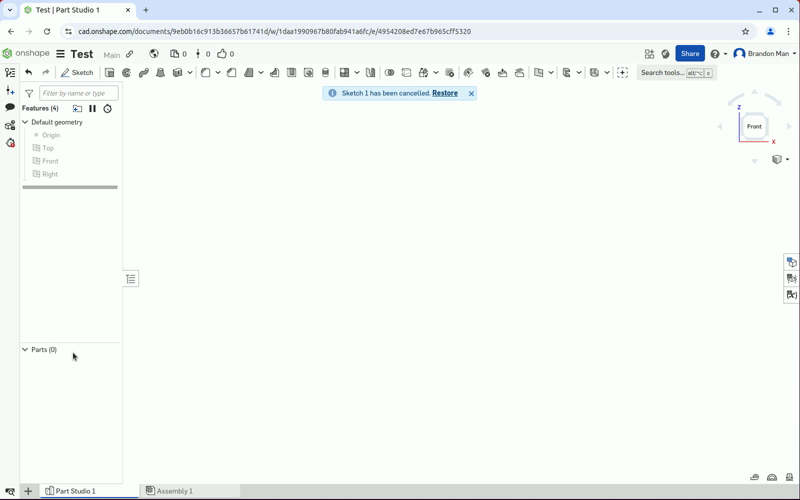
key(shift+y)
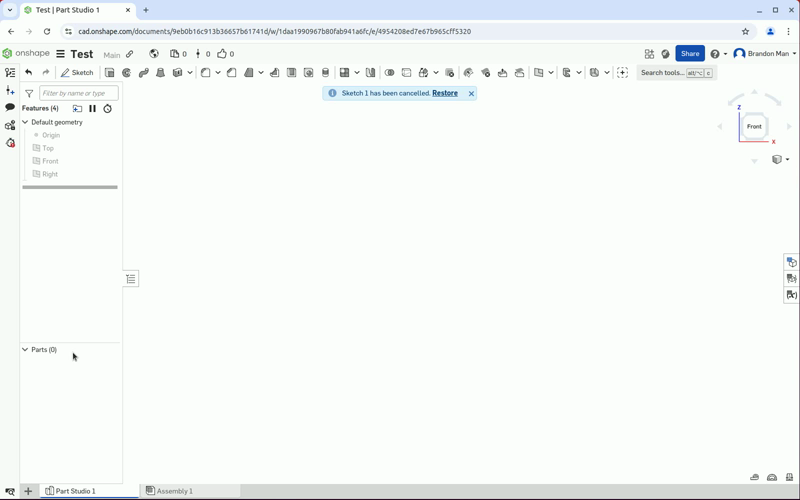
key(shift+s)
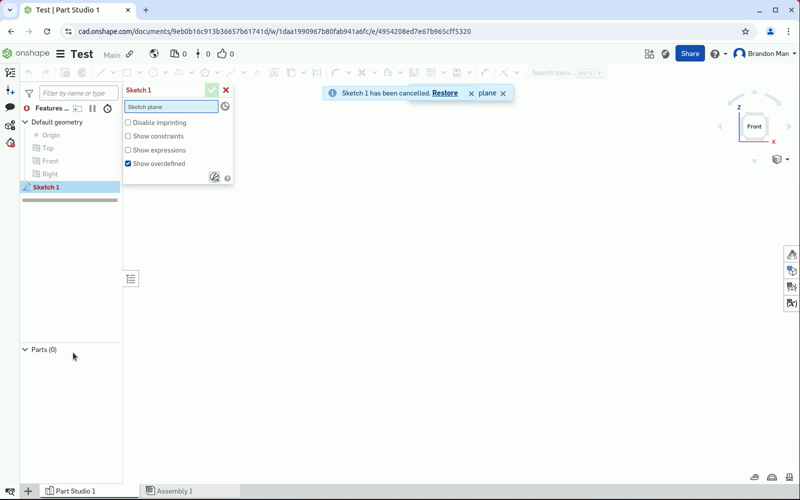
mouse_move(73, 163)
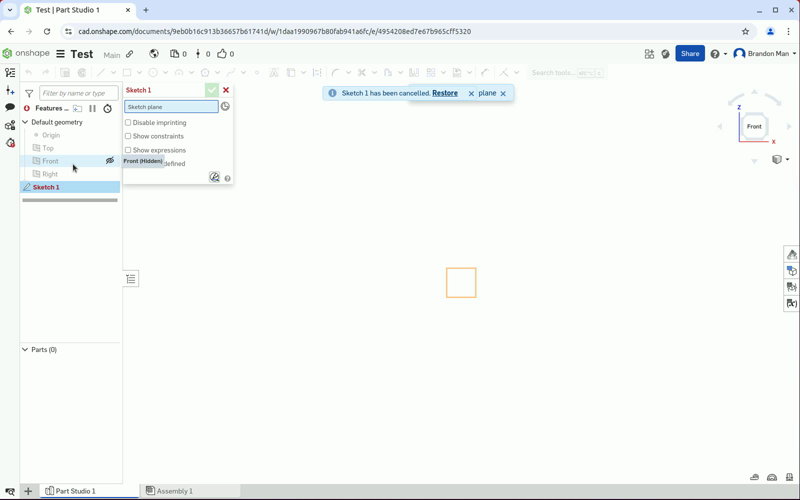
click(73, 163)
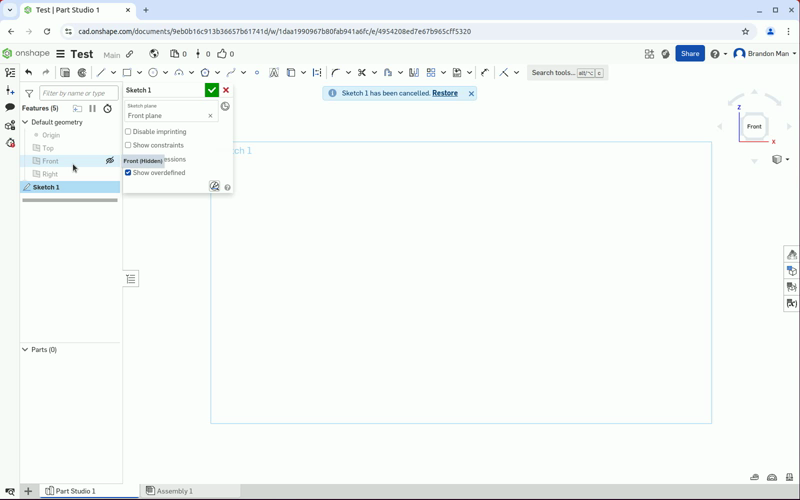
mouse_move(73, 352)
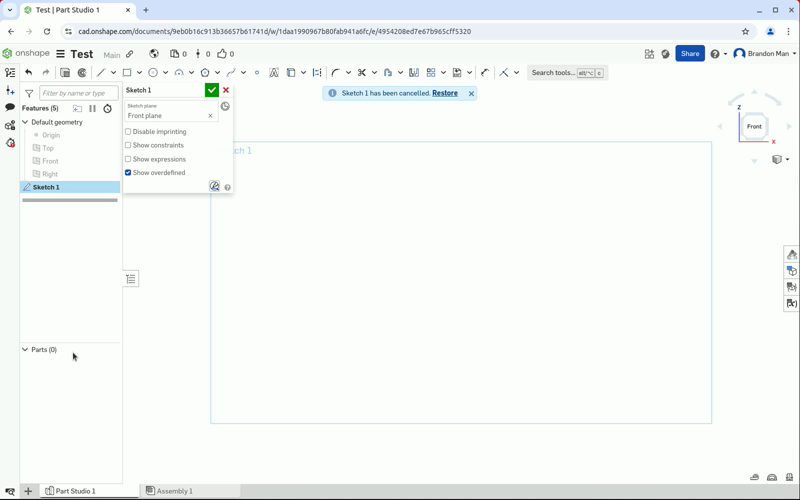
key(y)
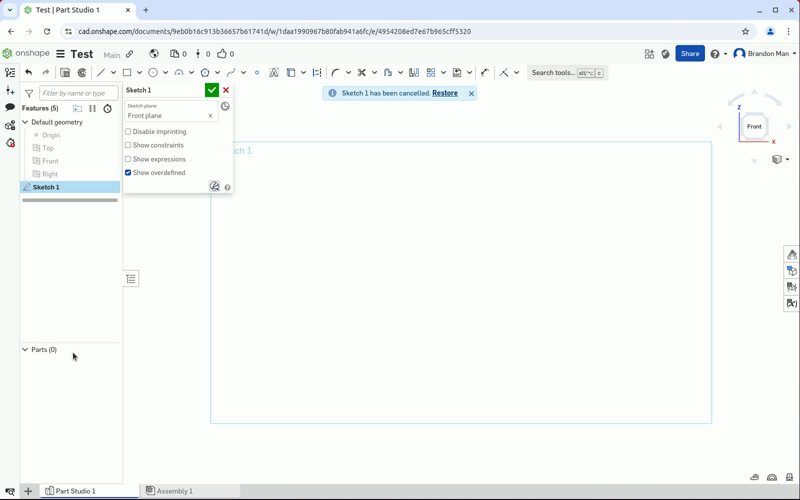
key(l)
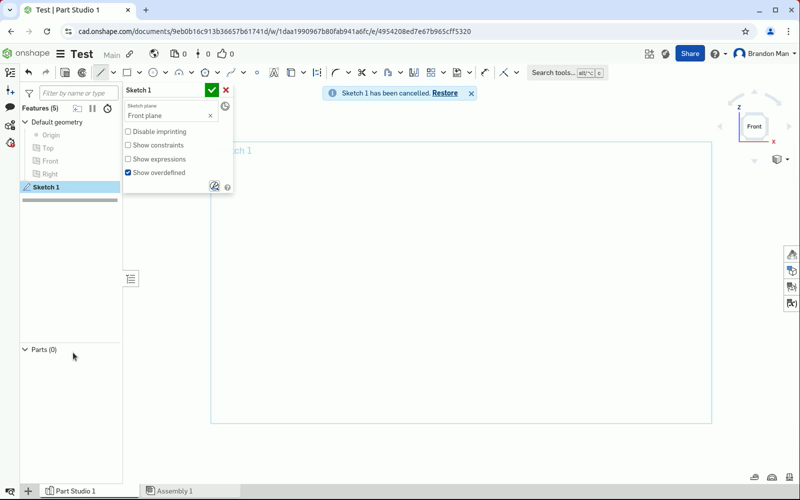
key_down(shift)
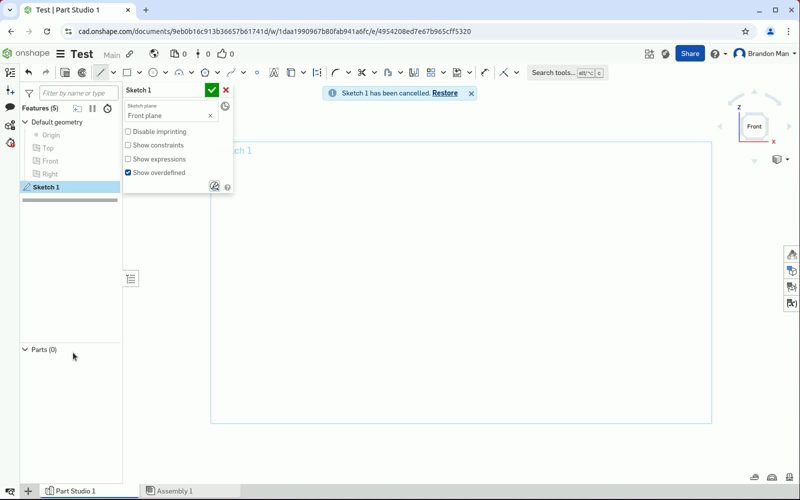
mouse_move(460, 346)
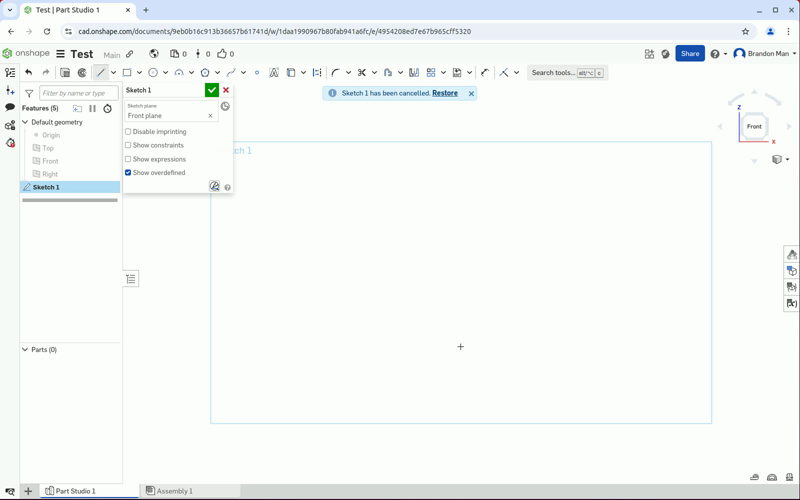
click(460, 346)
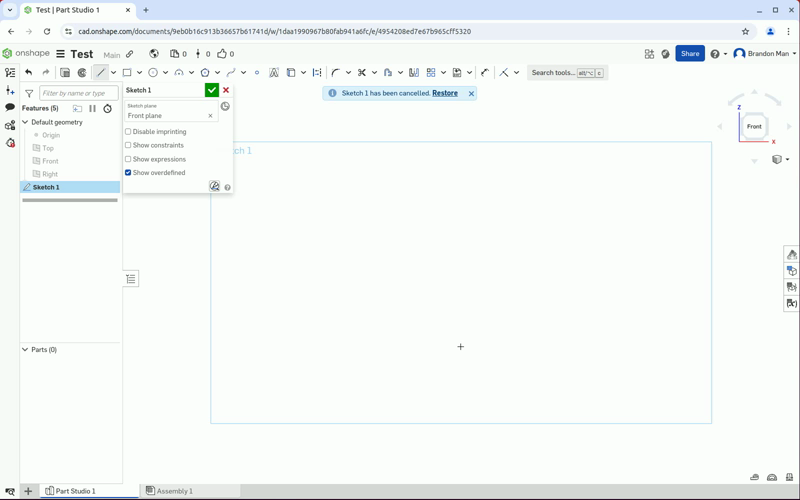
key_up(shift)
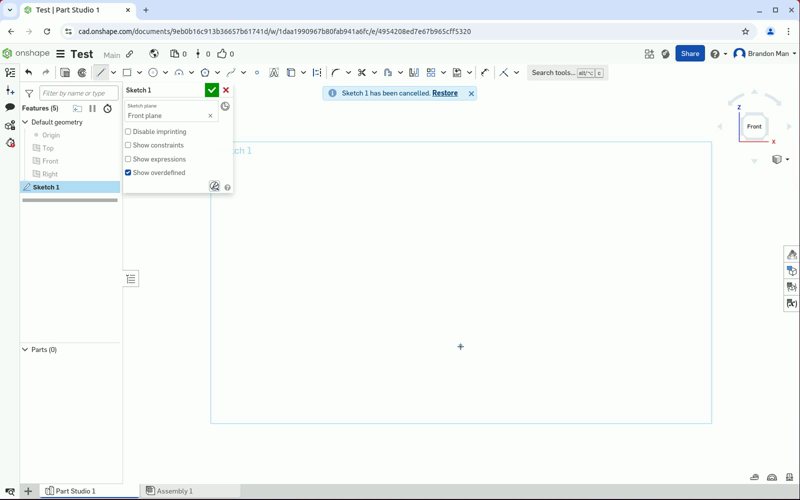
key_down(shift)
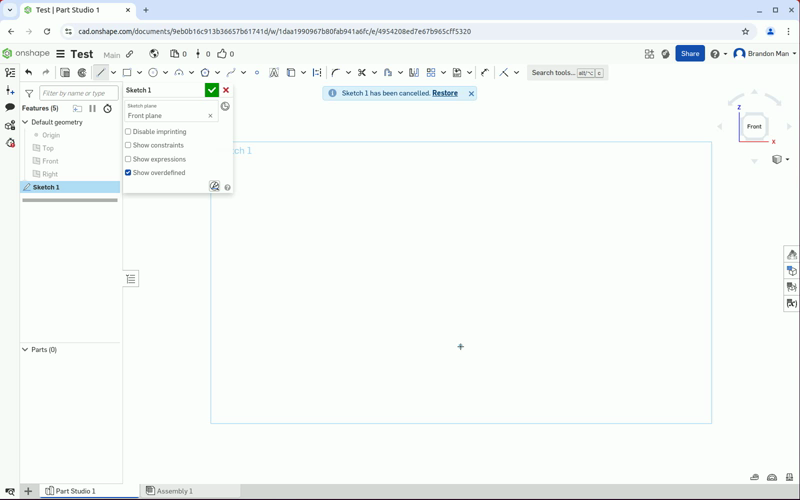
mouse_move(530, 394)
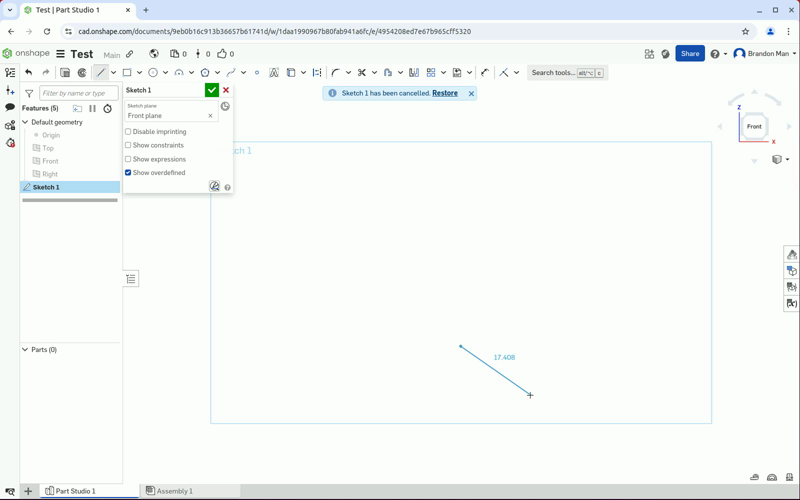
click(530, 394)
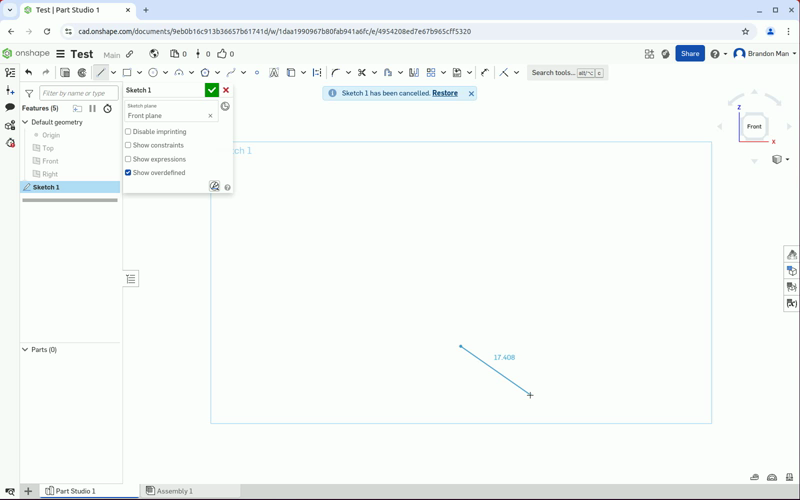
key_up(shift)
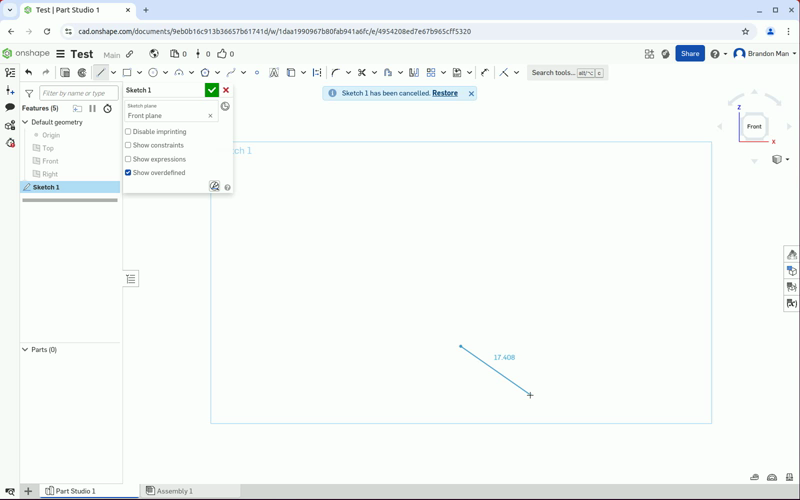
key_down(shift)
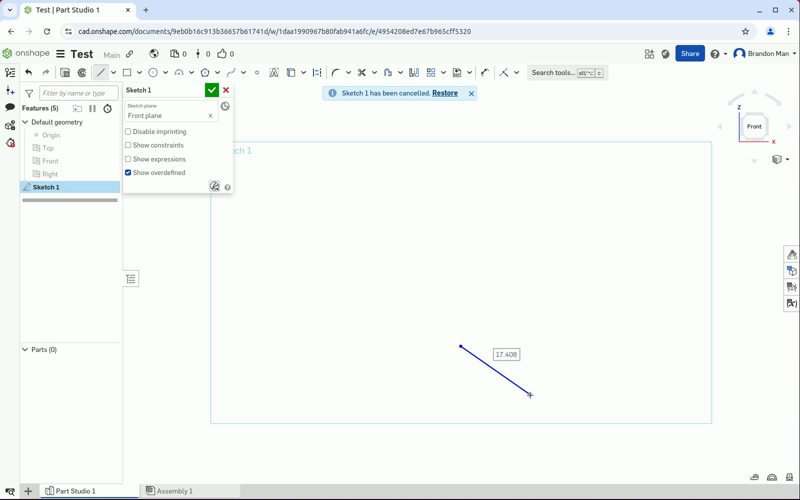
mouse_move(494, 317)
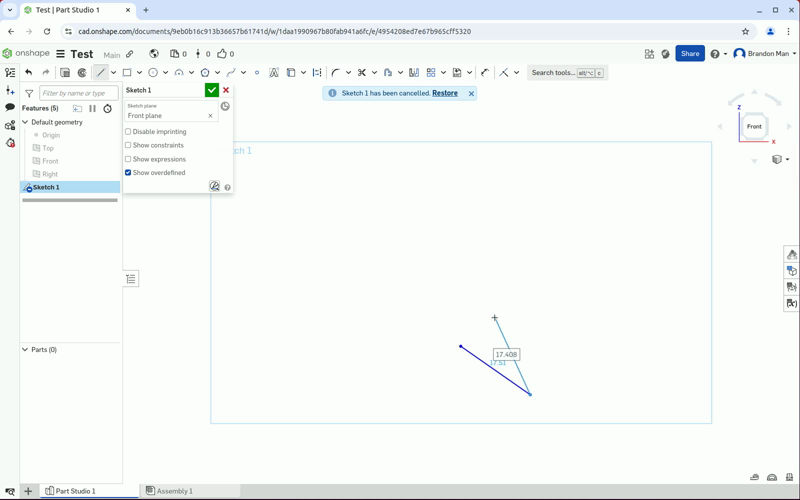
click(494, 317)
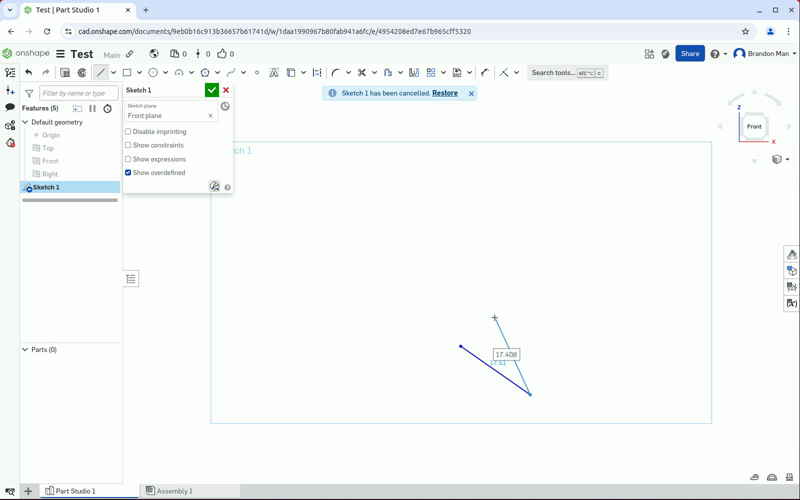
key_up(shift)
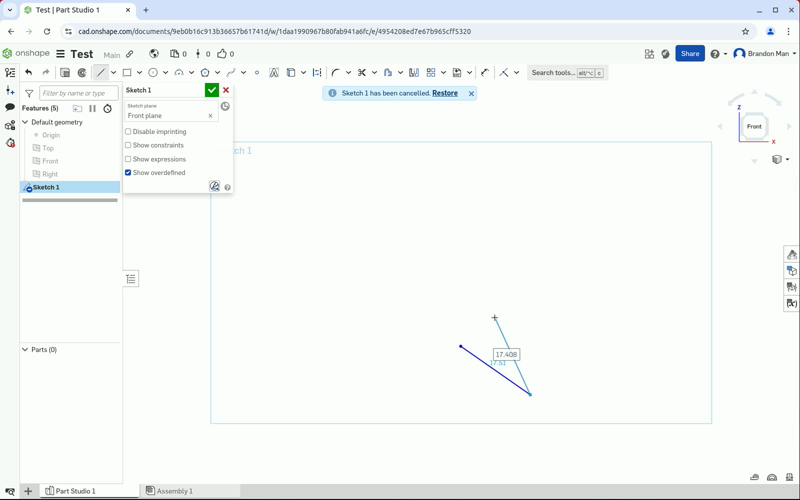
key_down(shift)
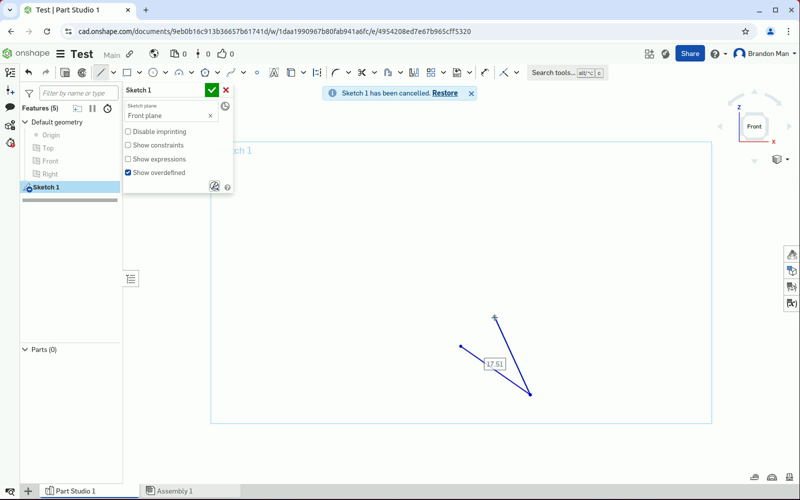
mouse_move(567, 275)
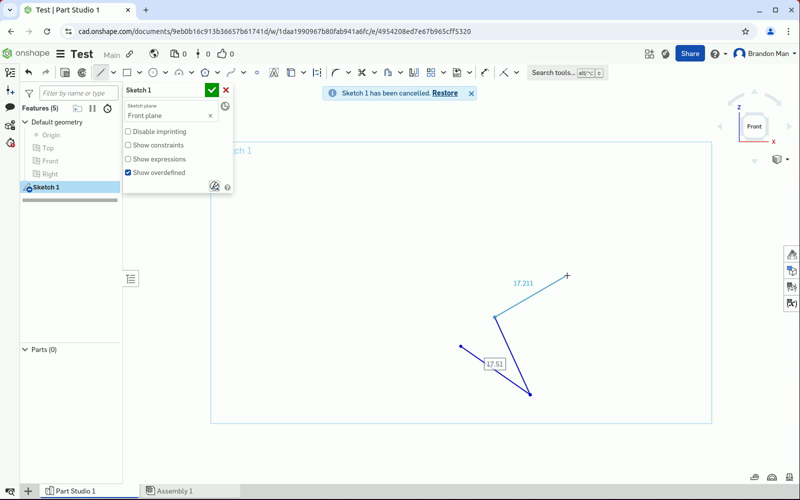
click(567, 275)
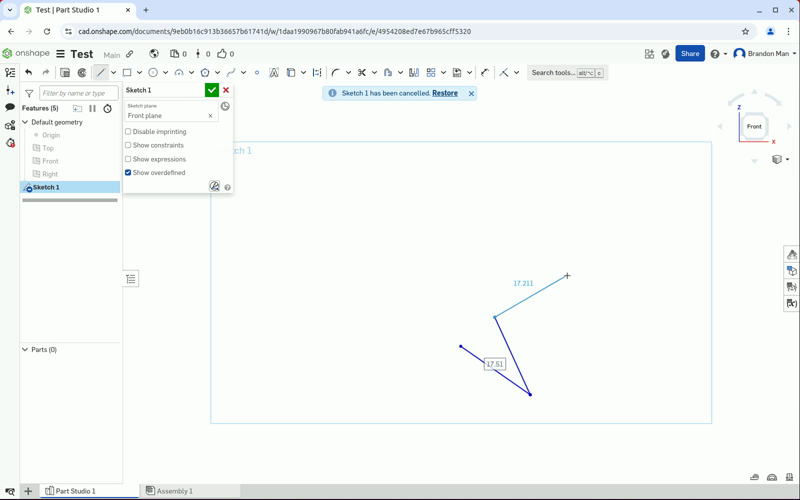
key_up(shift)
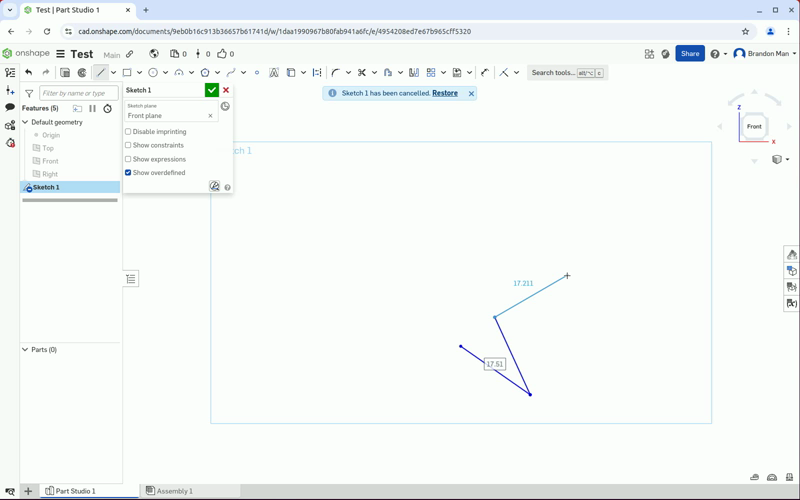
key_down(shift)
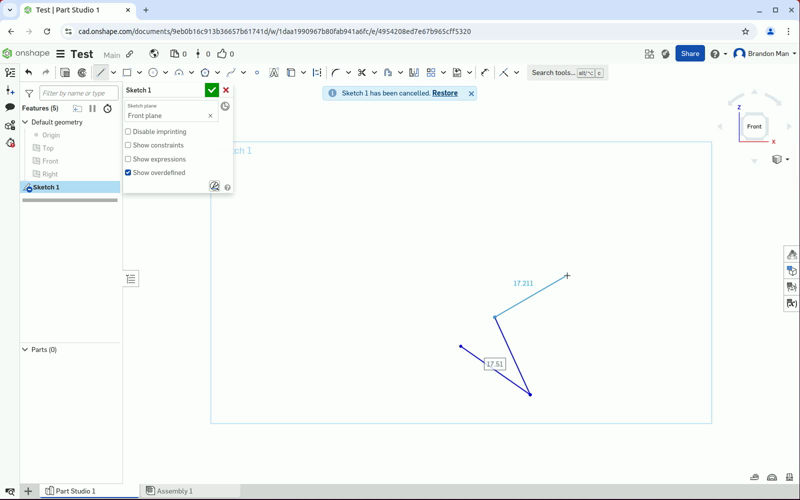
mouse_move(483, 275)
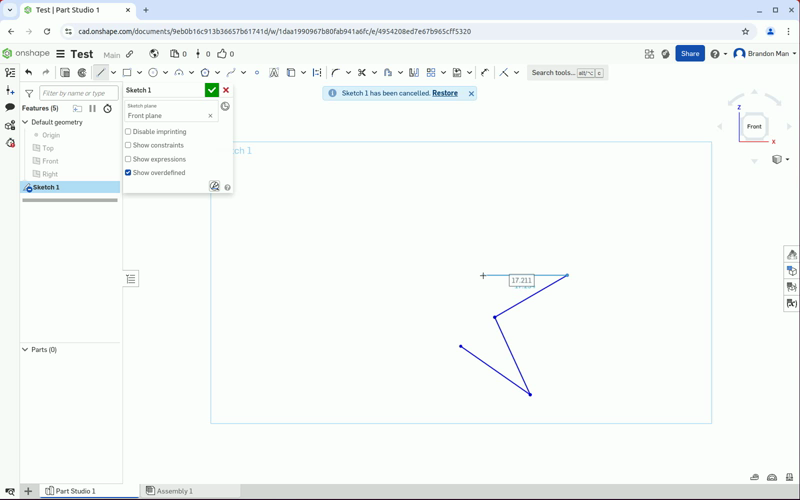
click(483, 275)
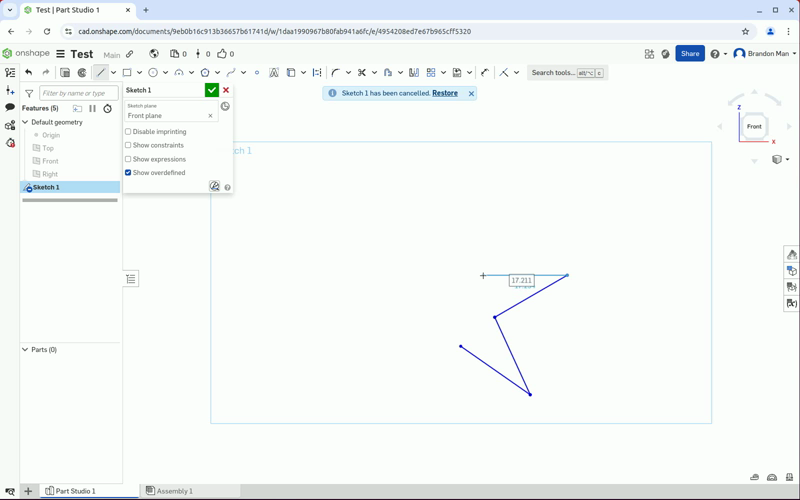
key_up(shift)
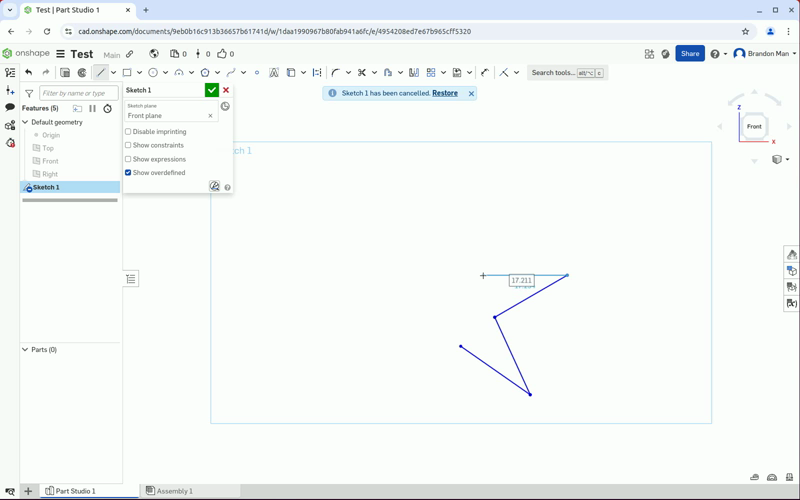
key_down(shift)
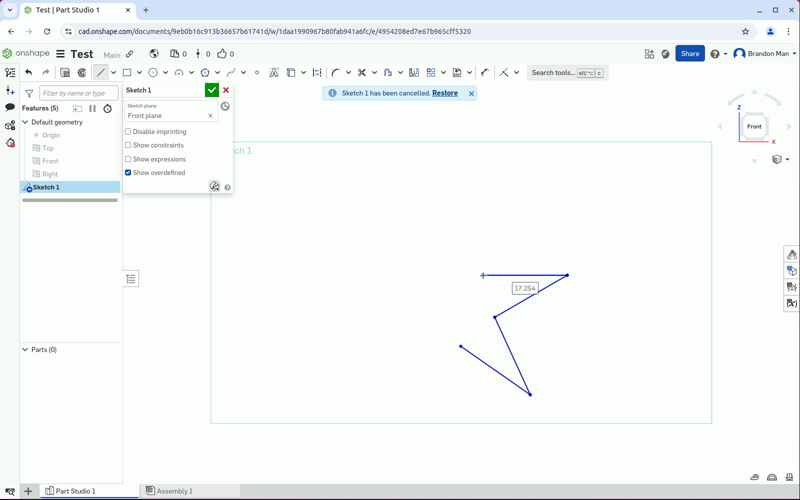
mouse_move(460, 193)
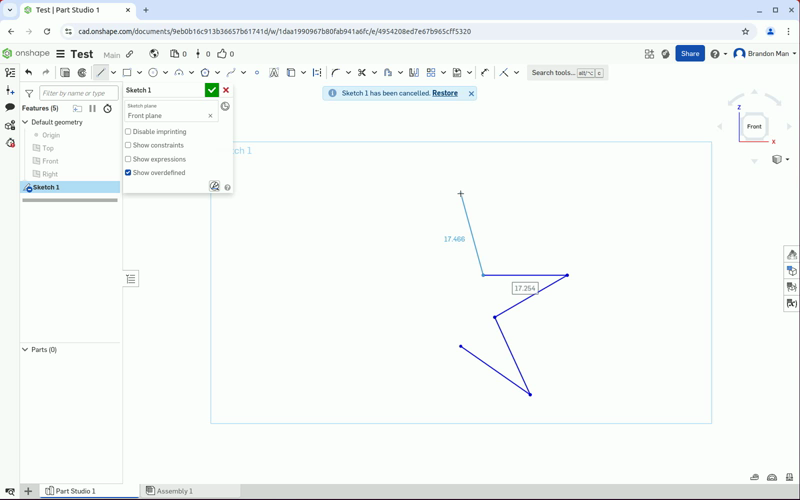
click(460, 193)
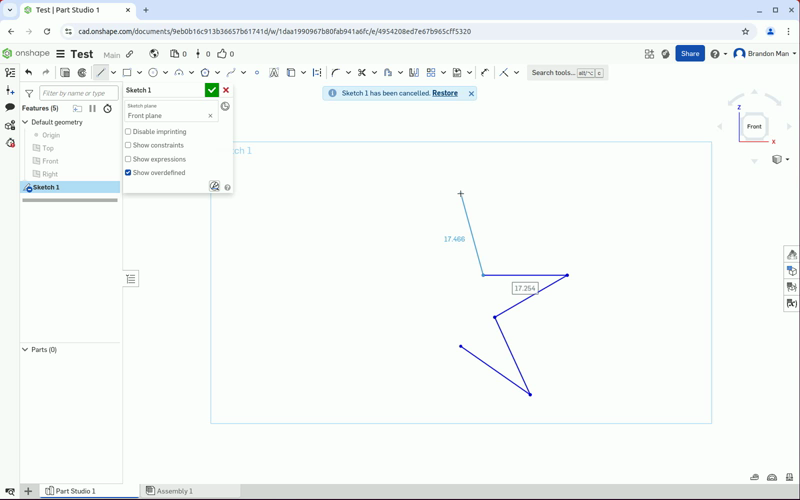
key_up(shift)
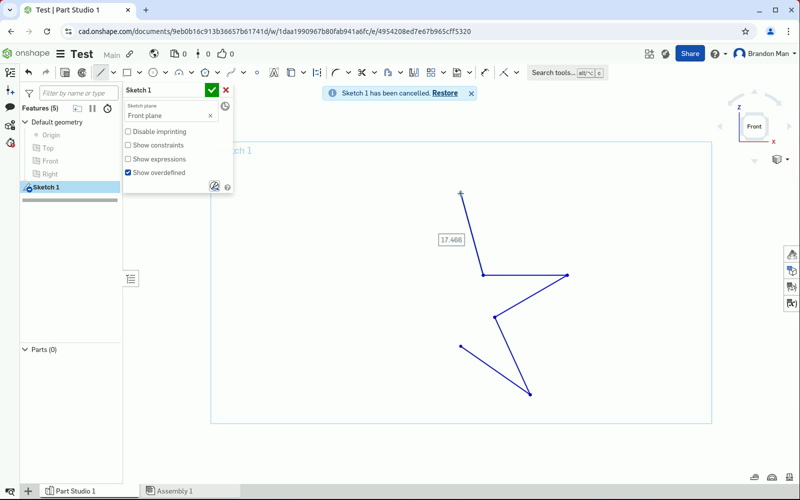
key_down(shift)
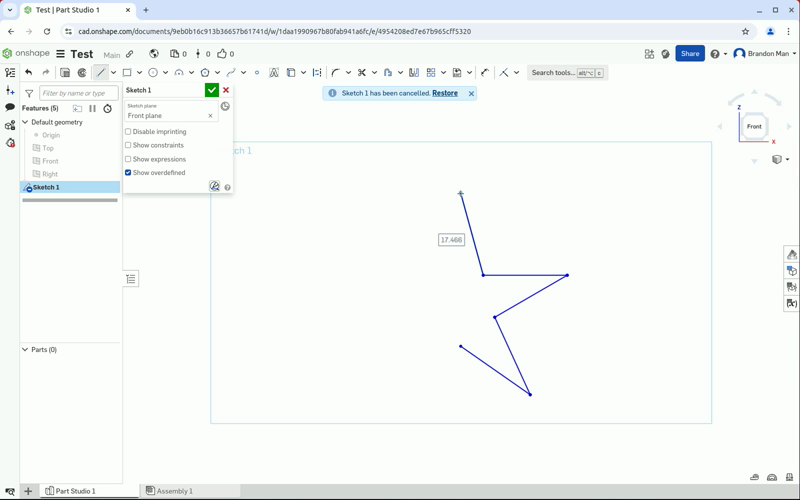
mouse_move(460, 346)
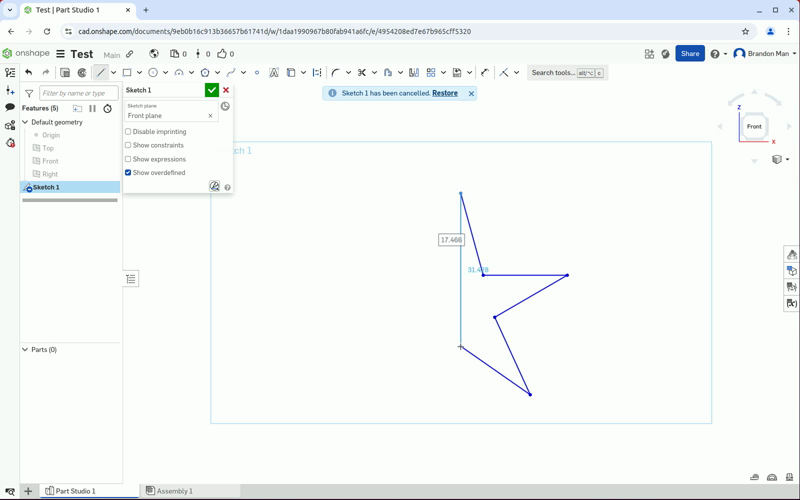
key_up(shift)
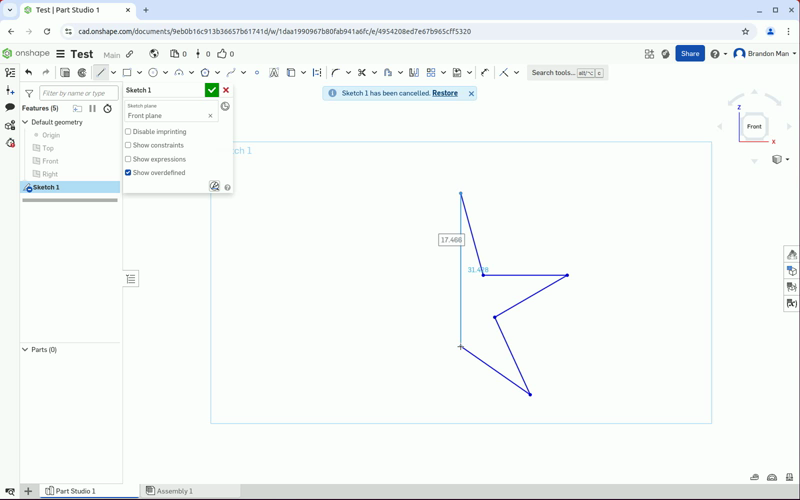
click(460, 346)
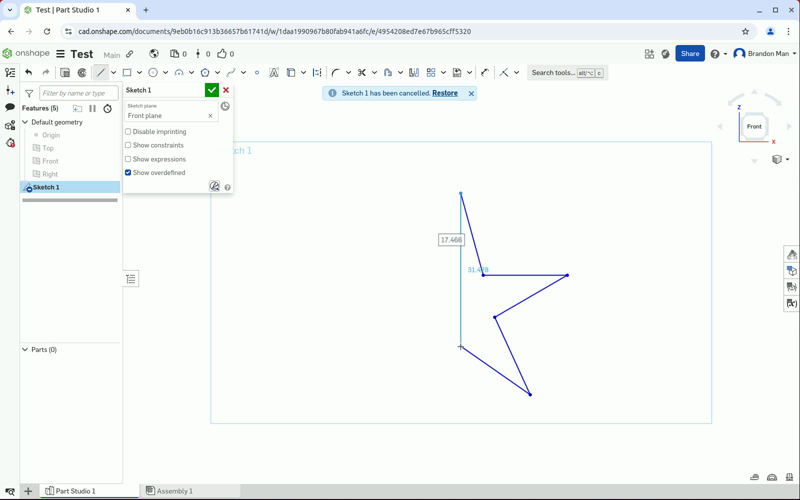
key(esc)
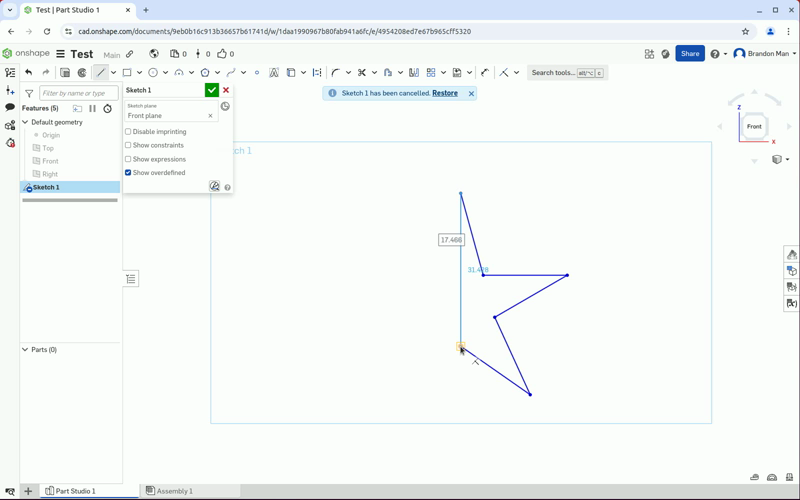
mouse_move(469, 336)
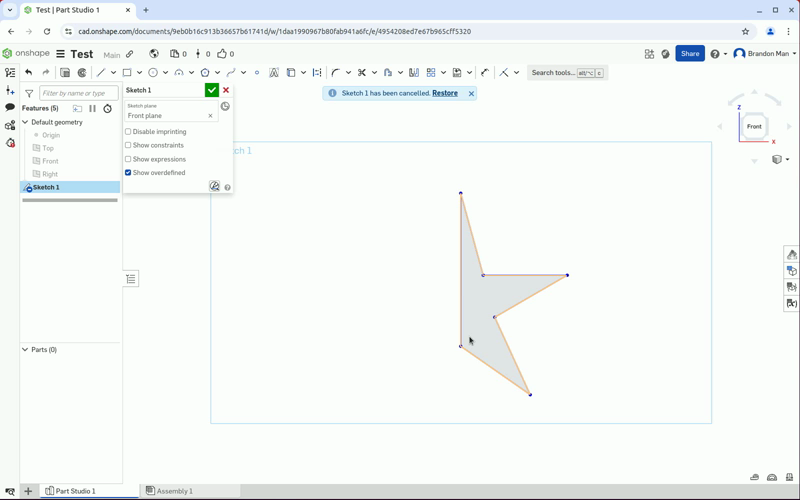
click(469, 336)
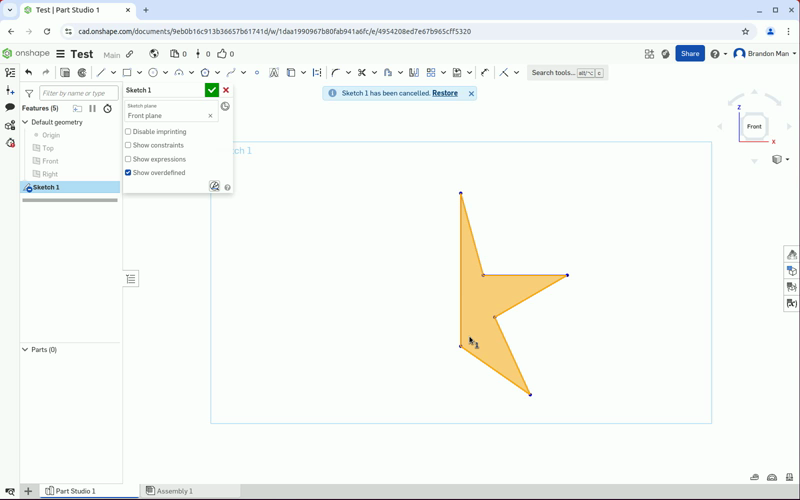
mouse_move(73, 352)
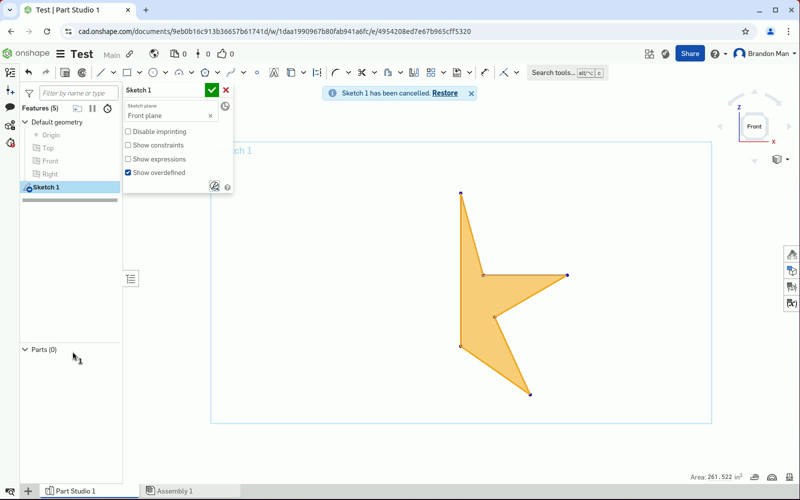
key(shift+y)
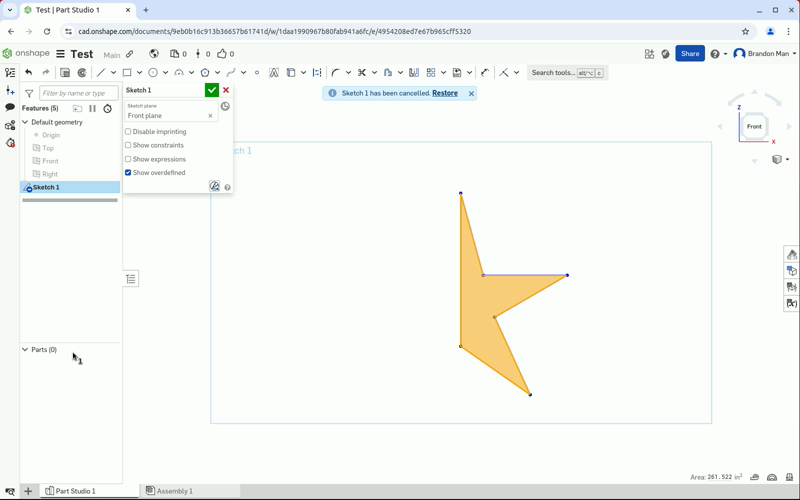
key(shift+e)
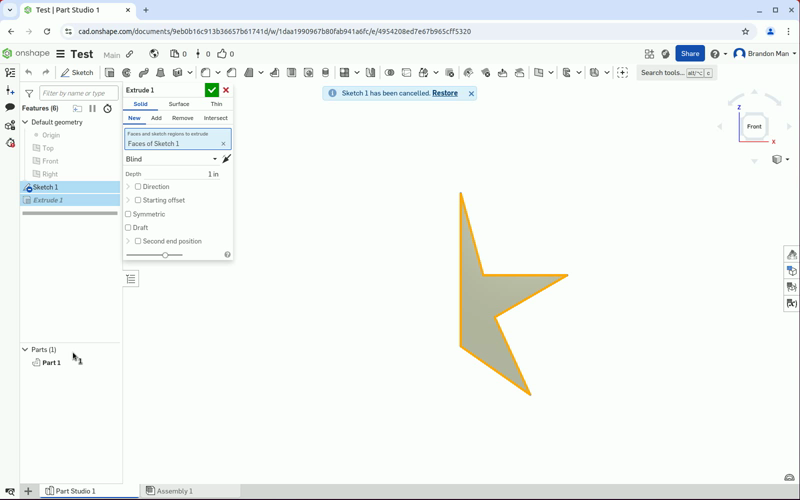
mouse_move(143, 106)
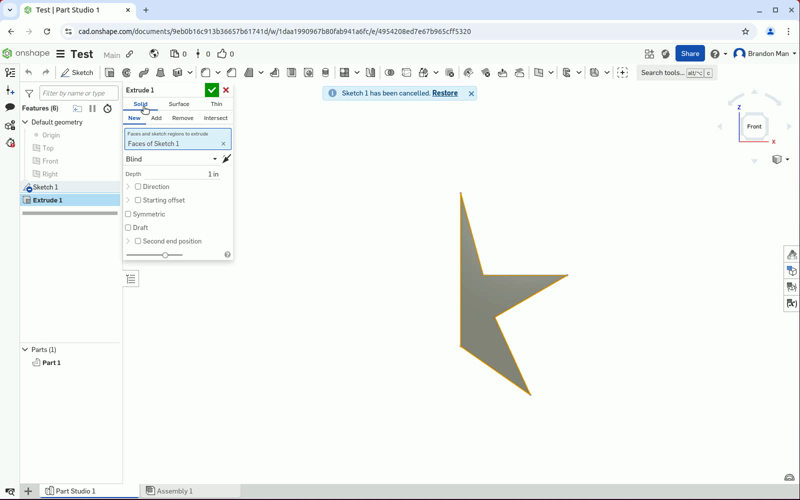
click(143, 106)
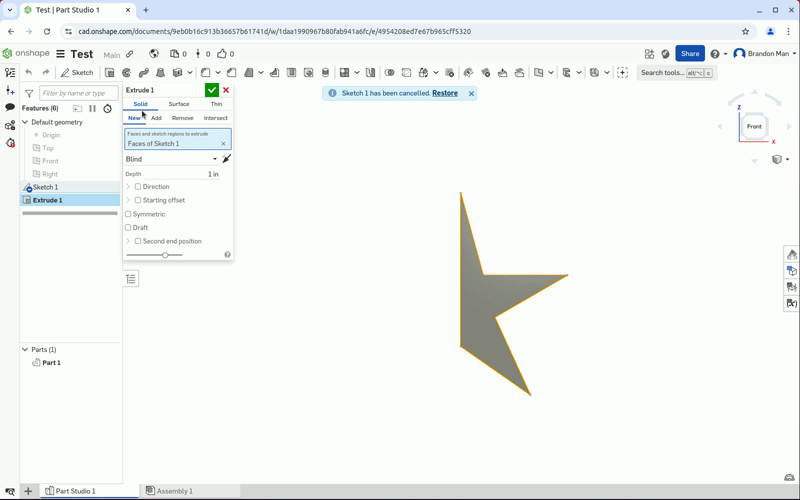
mouse_move(137, 120)
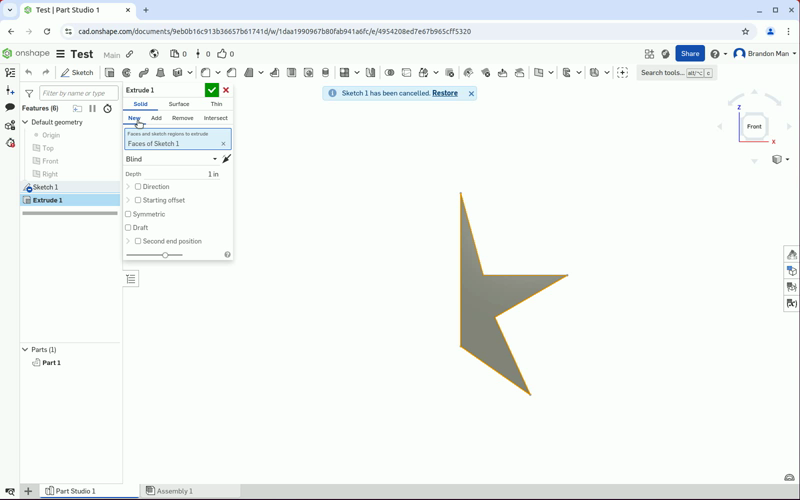
click(137, 120)
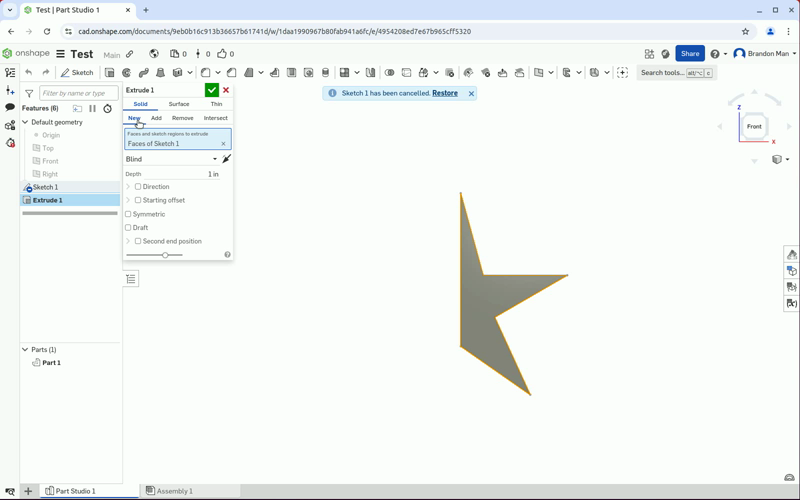
key(tab, 4)
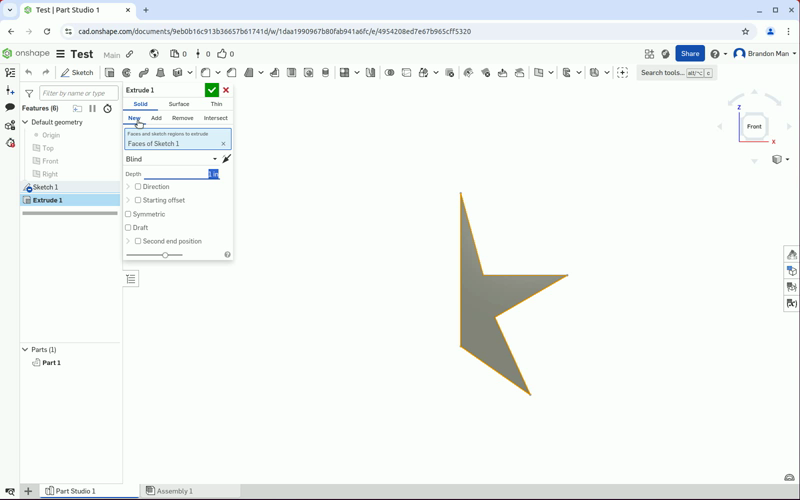
text(2.889)
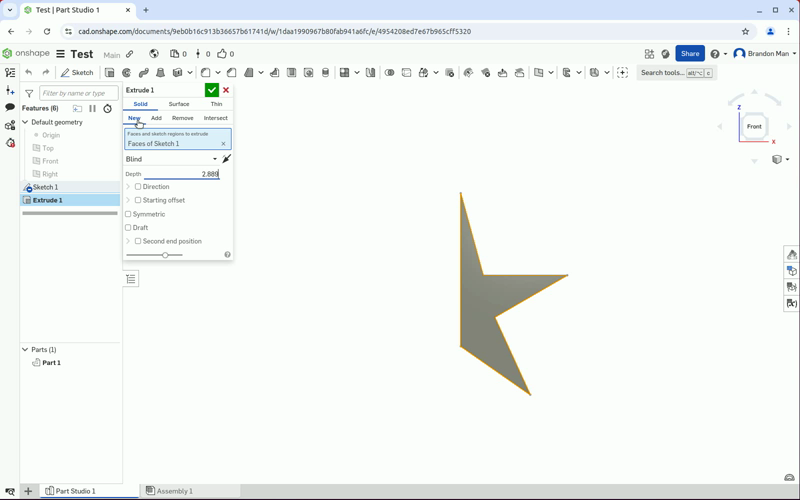
key(enter)
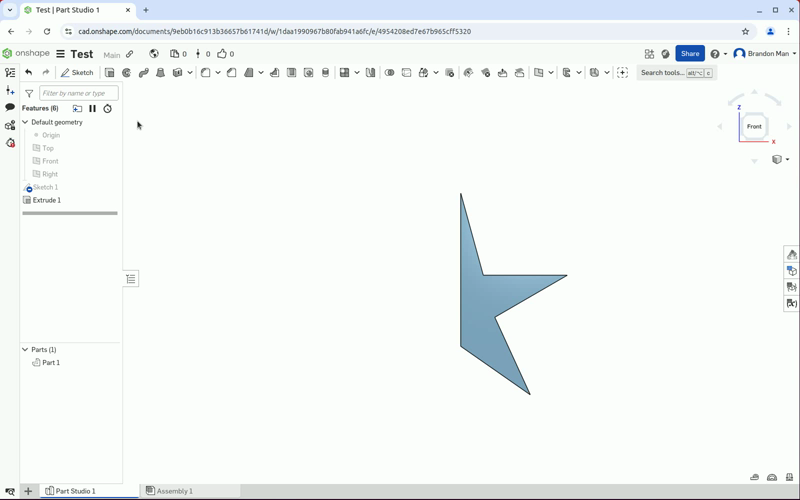
key(shift+h)
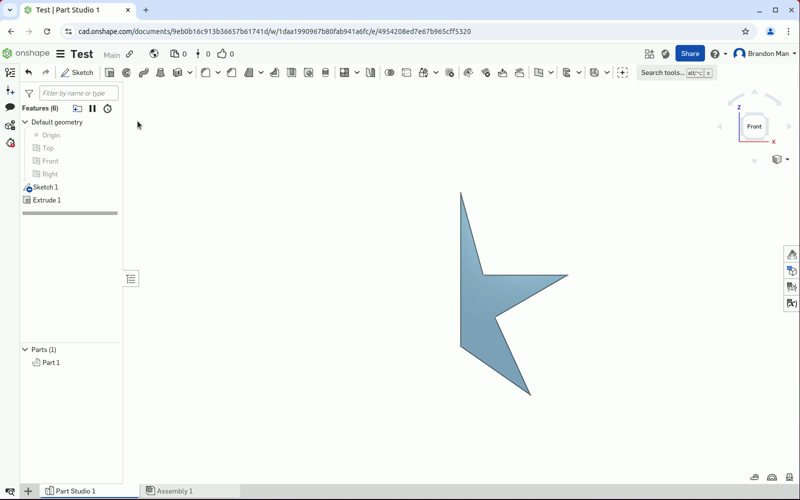
key(shift+h)
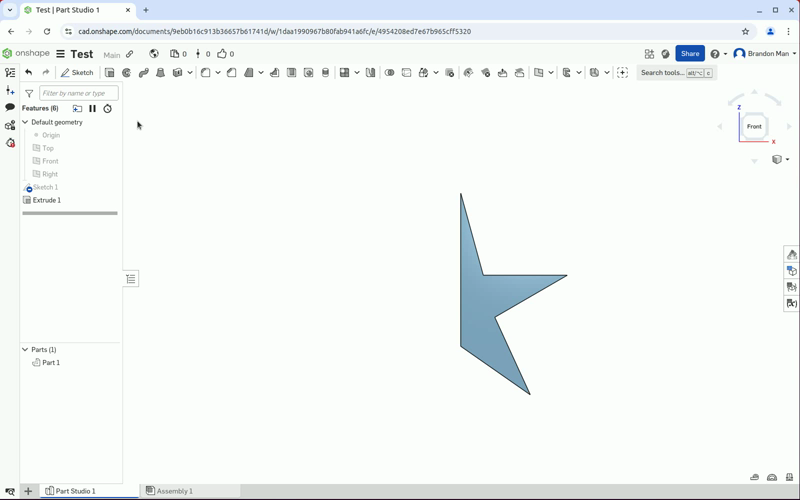
mouse_move(73, 189)
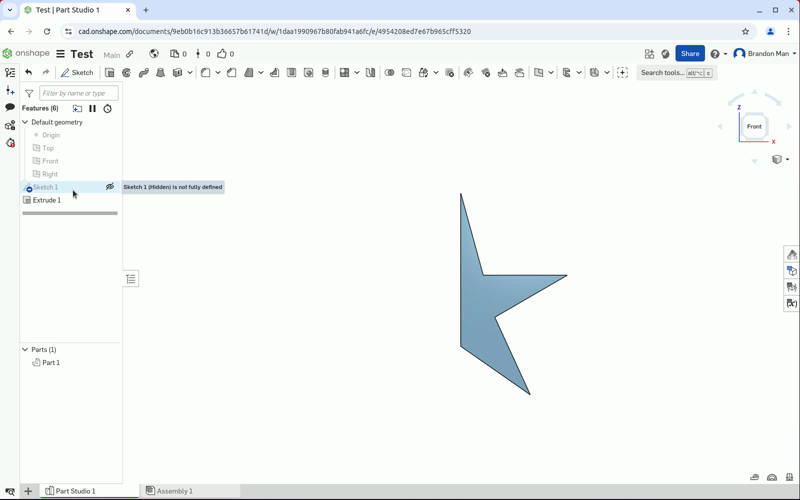
click(73, 189)
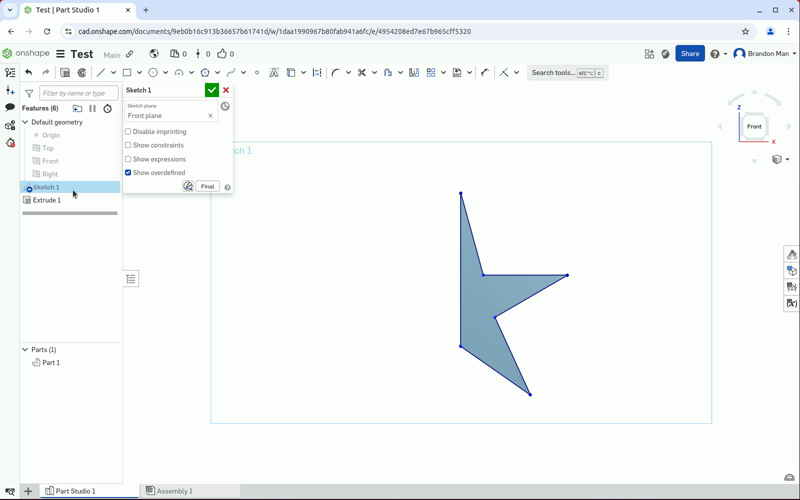
mouse_move(229, 92)
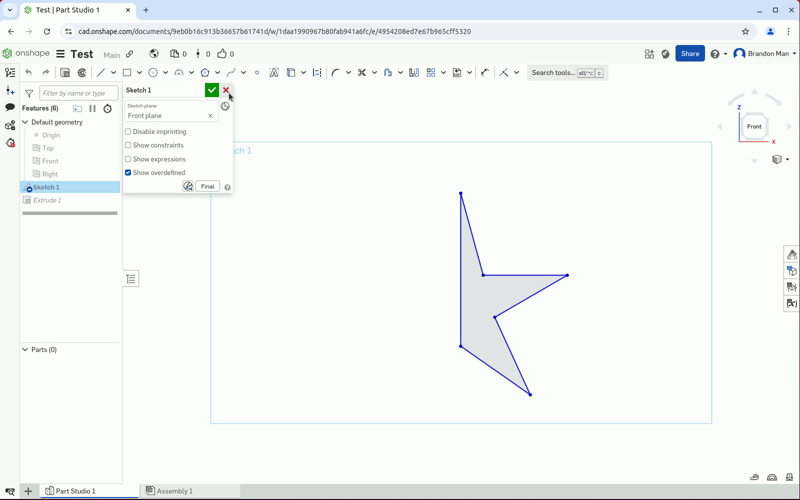
click(229, 92)
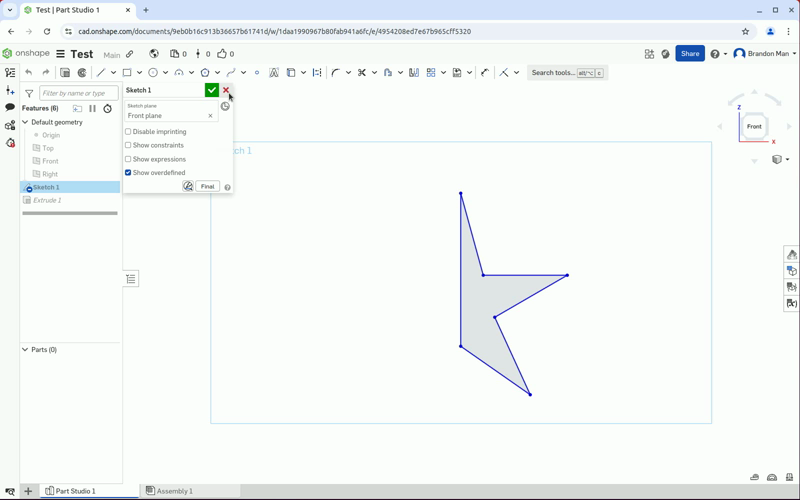
key(shift+s)
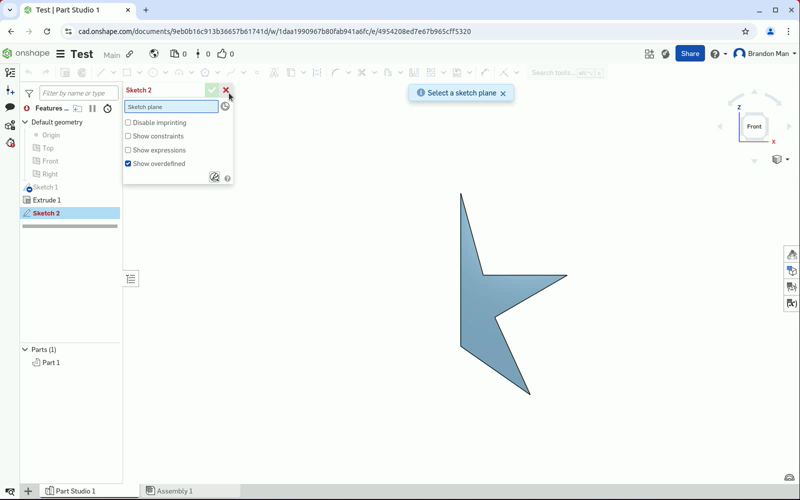
mouse_move(73, 163)
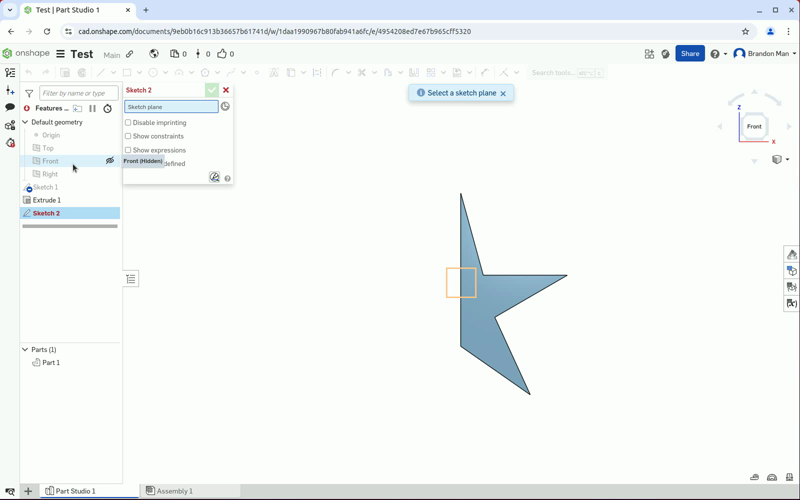
click(73, 163)
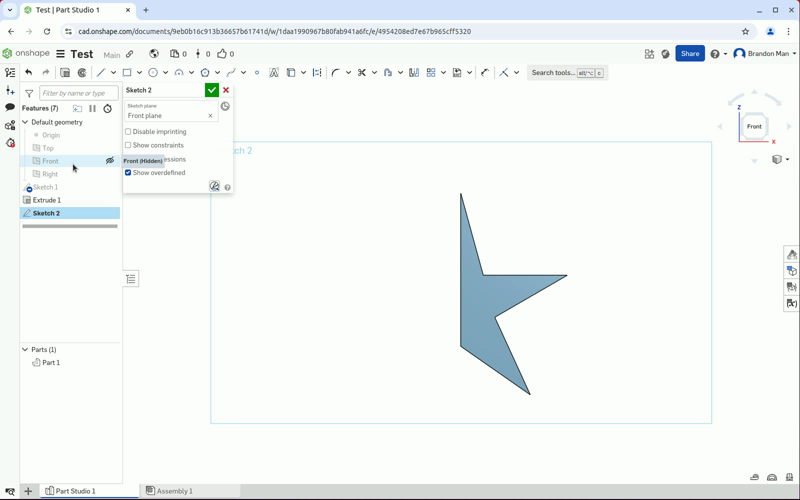
mouse_move(73, 352)
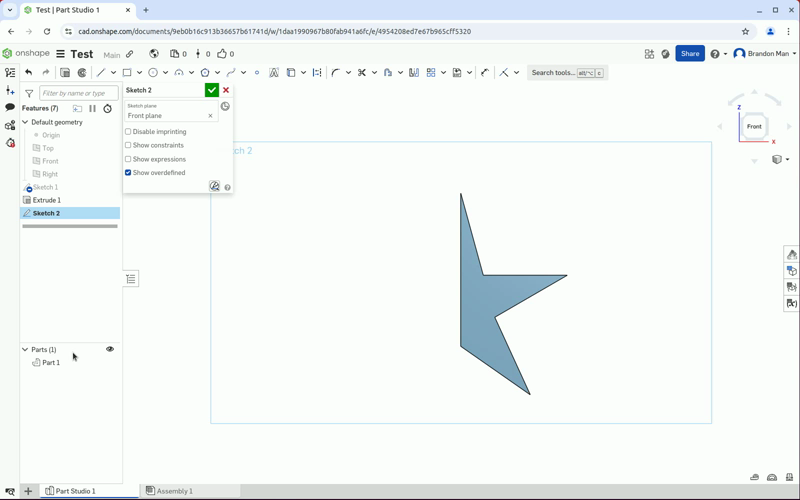
key(y)
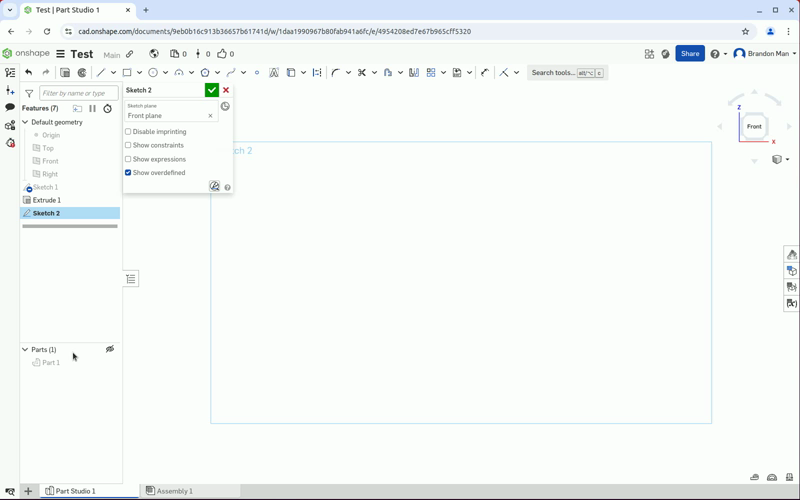
key(l)
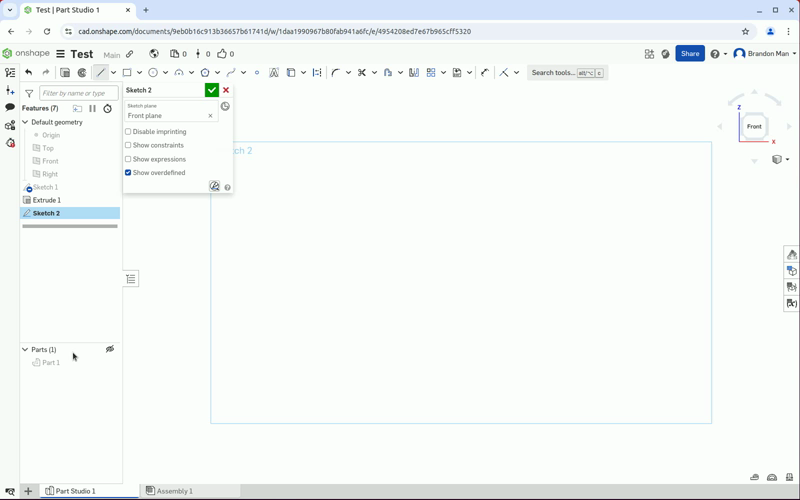
key_down(shift)
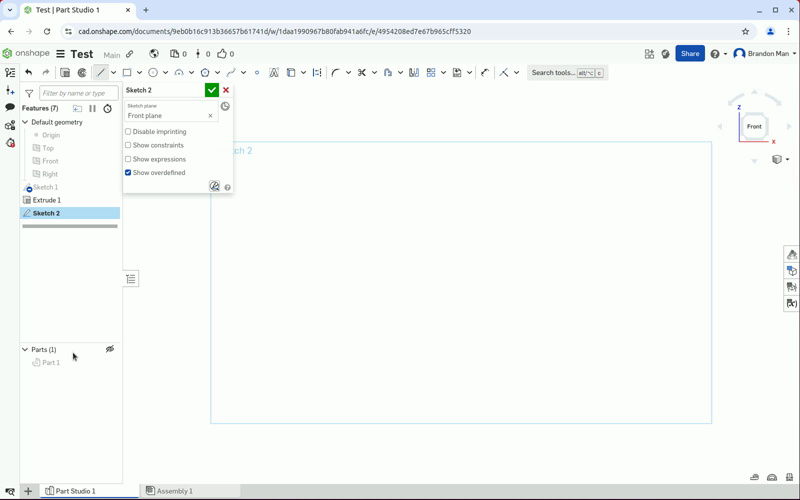
mouse_move(352, 274)
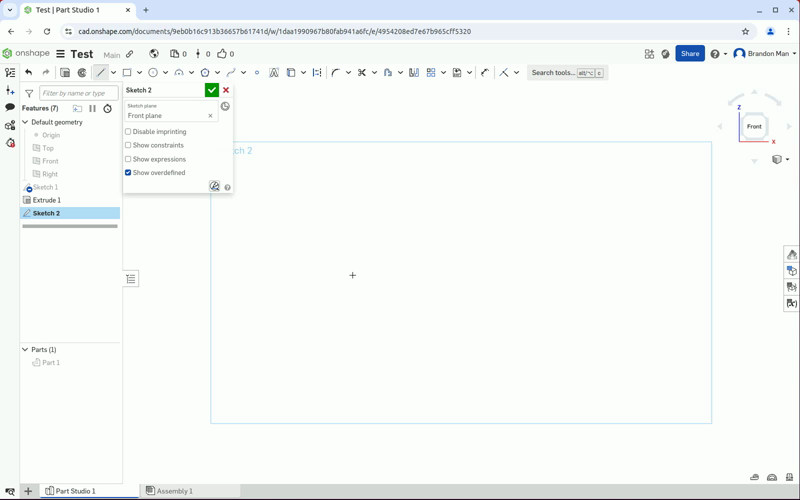
click(352, 274)
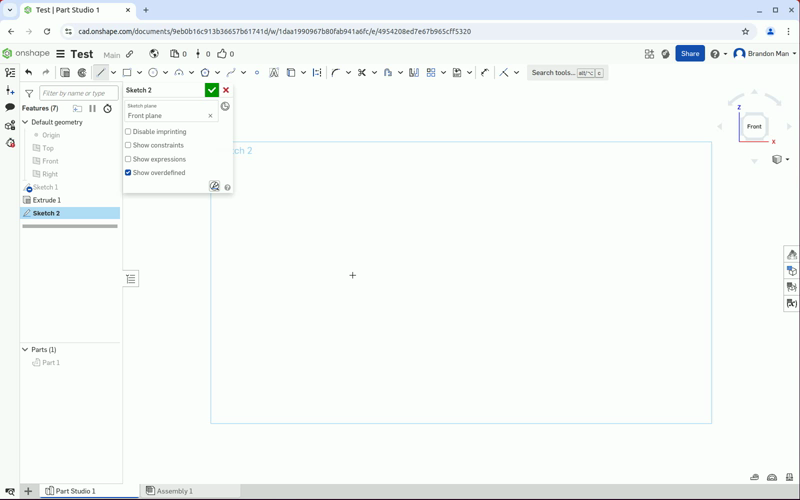
key_up(shift)
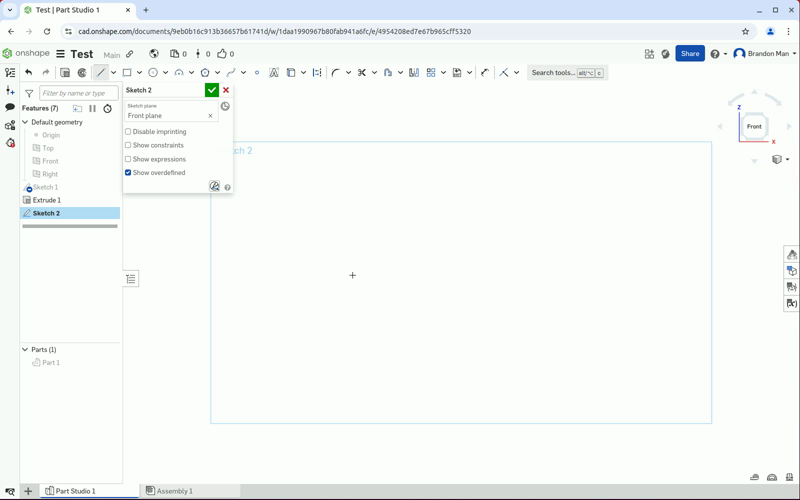
key_down(shift)
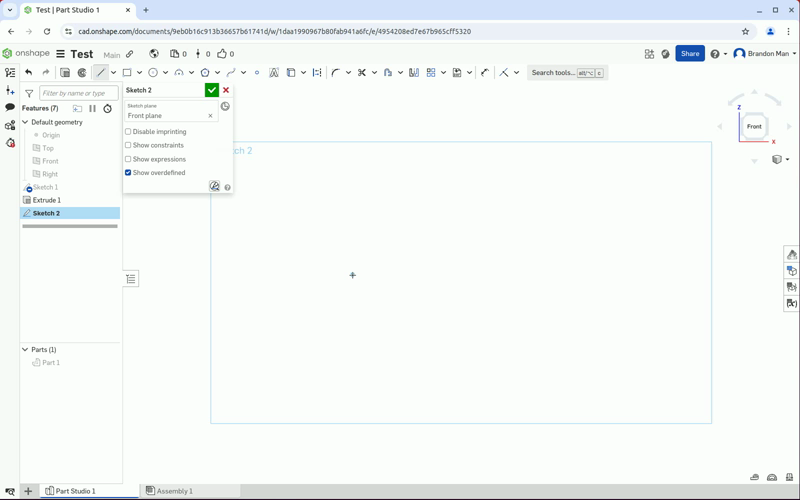
mouse_move(426, 317)
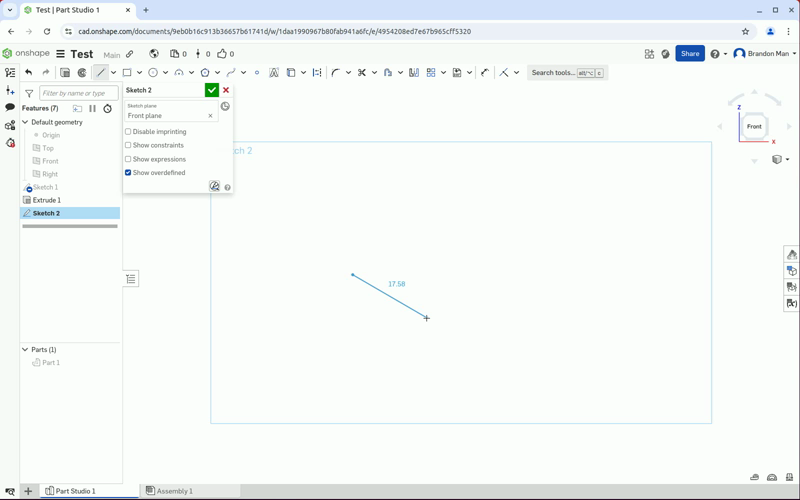
click(426, 317)
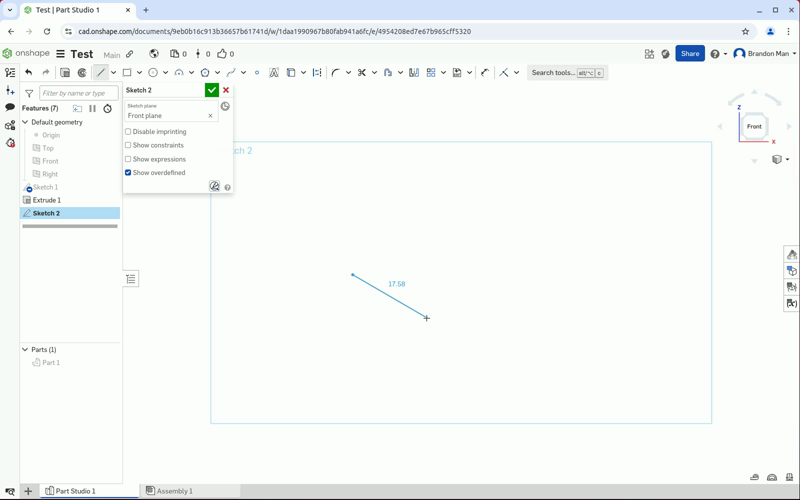
key_up(shift)
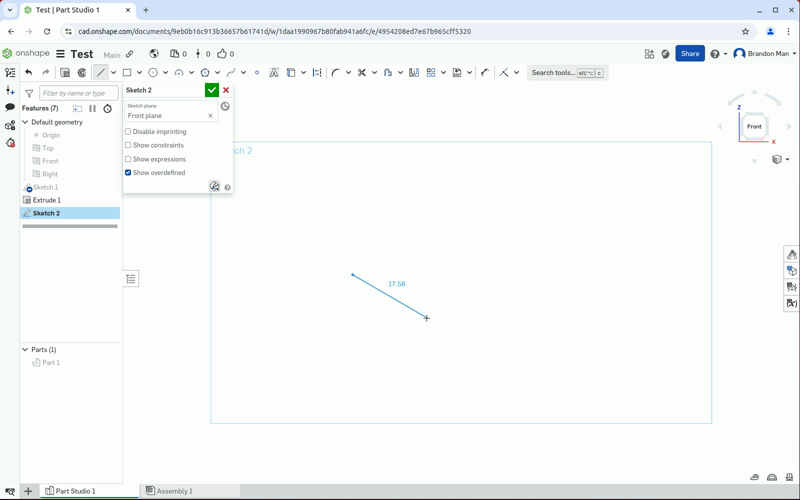
key_down(shift)
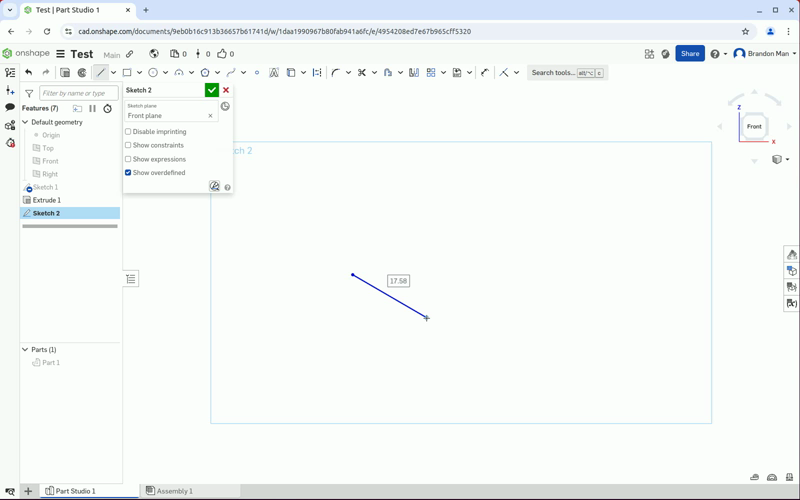
mouse_move(390, 395)
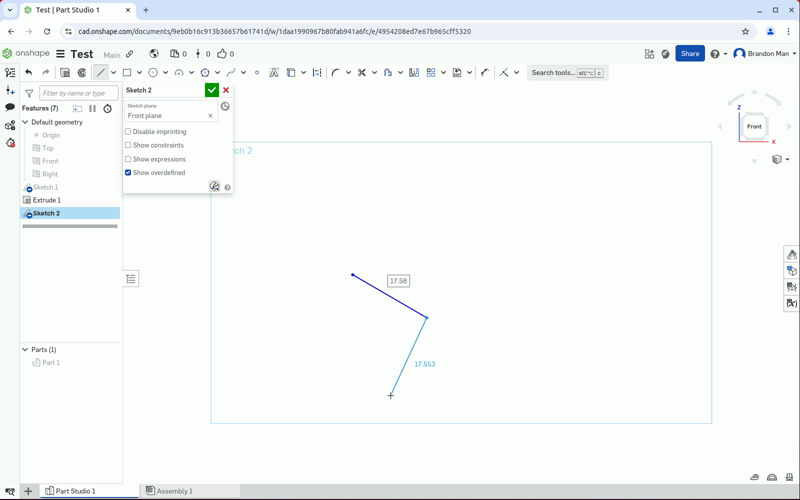
click(390, 395)
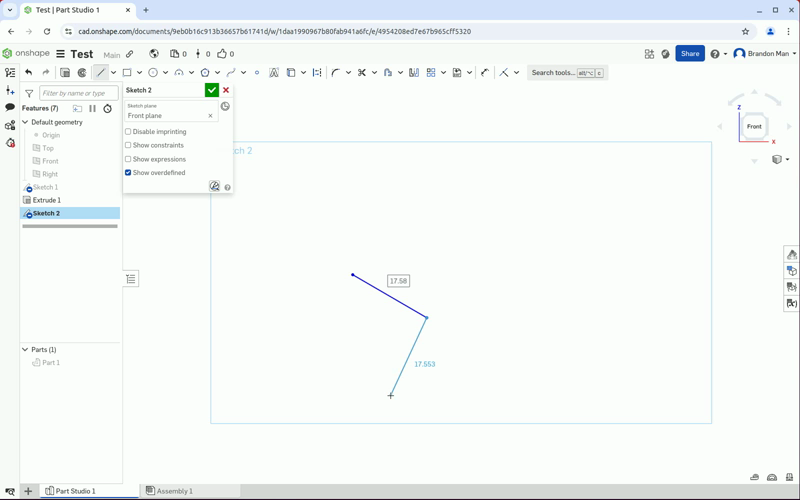
key_up(shift)
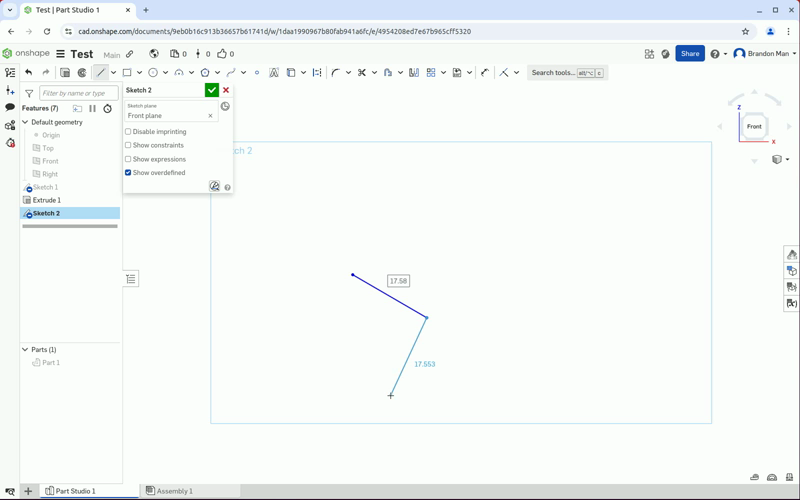
key_down(shift)
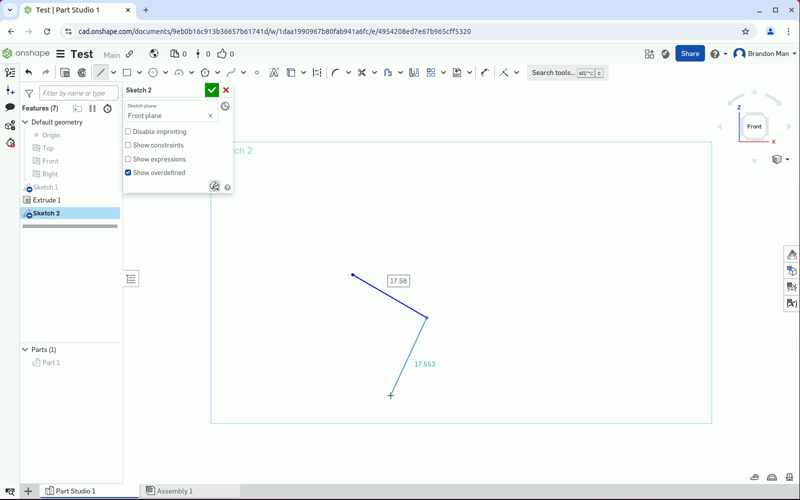
mouse_move(460, 345)
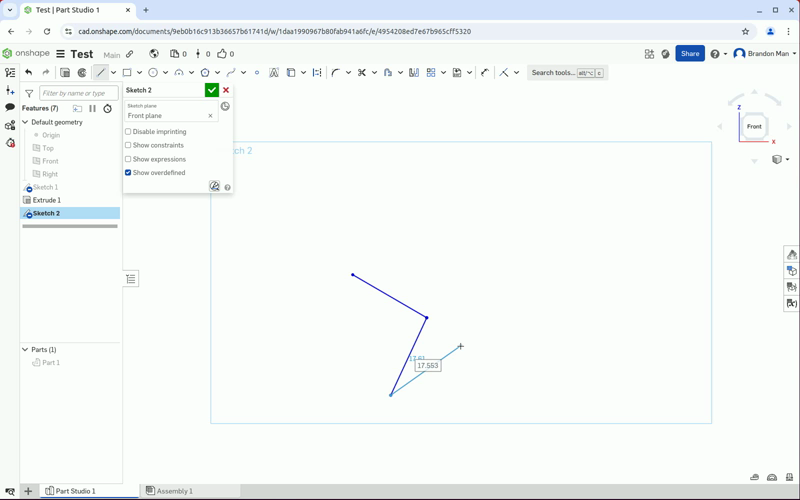
click(460, 345)
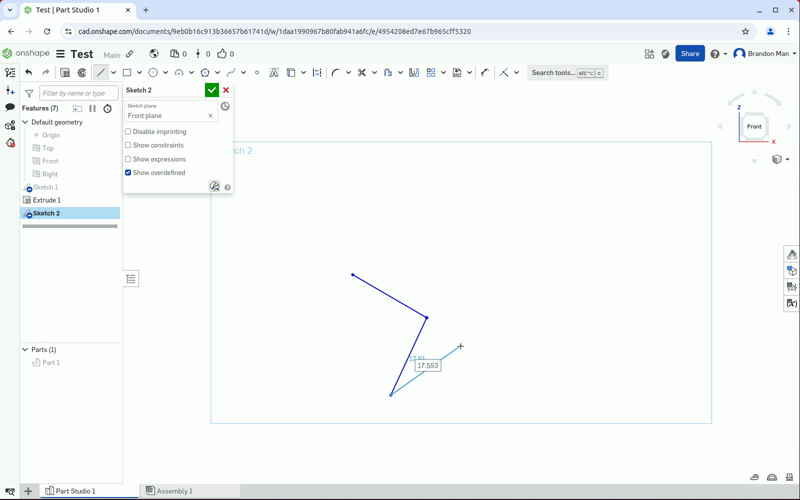
key_up(shift)
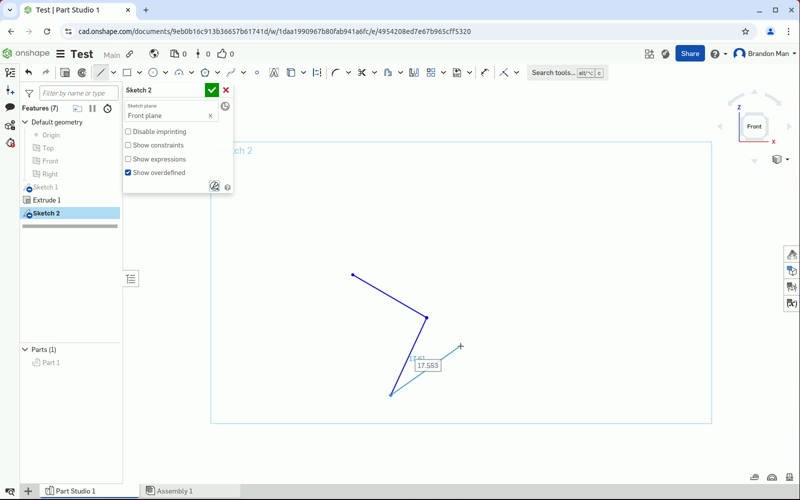
key_down(shift)
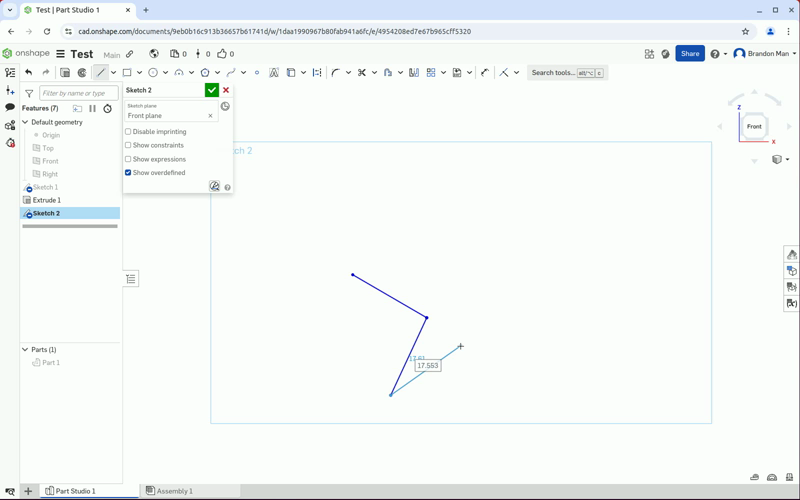
mouse_move(460, 192)
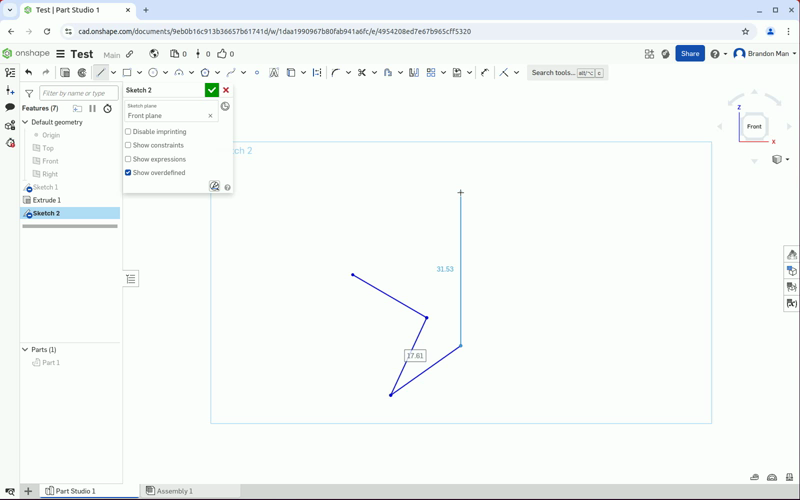
click(460, 192)
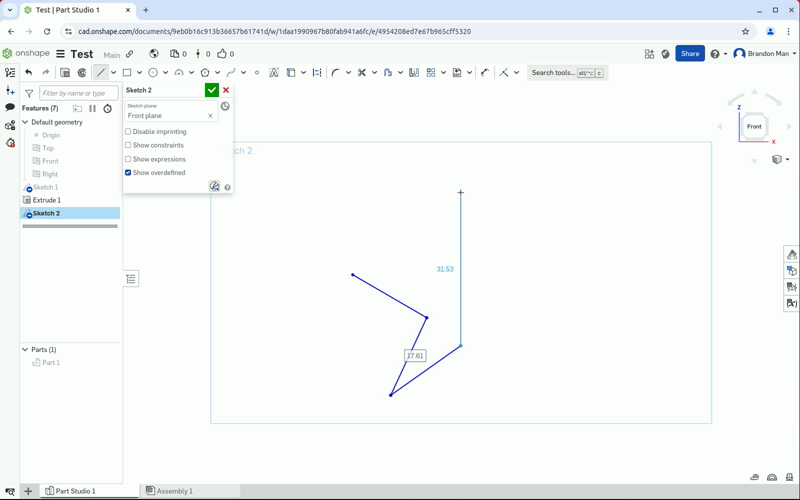
key_up(shift)
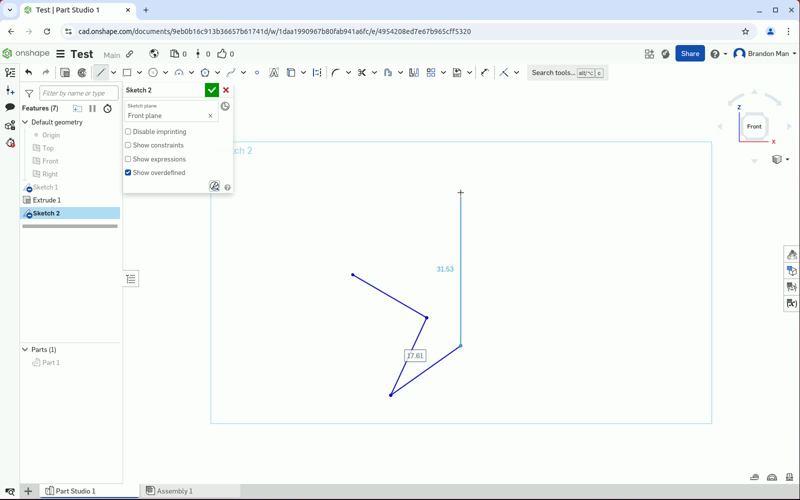
key_down(shift)
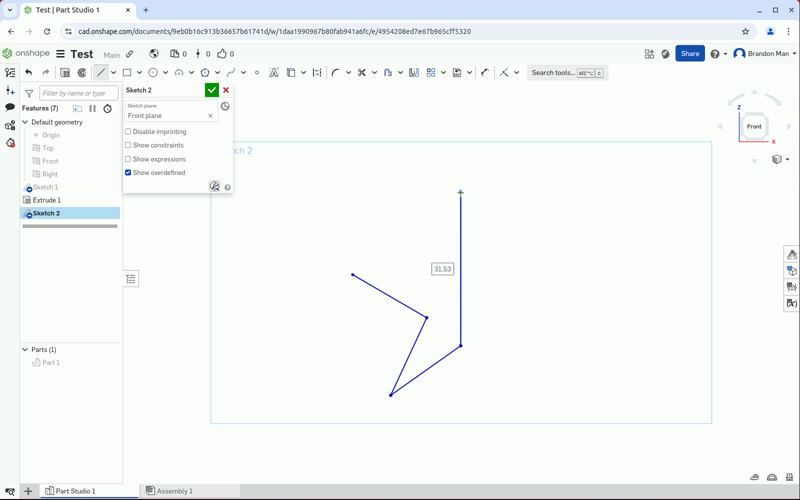
mouse_move(437, 274)
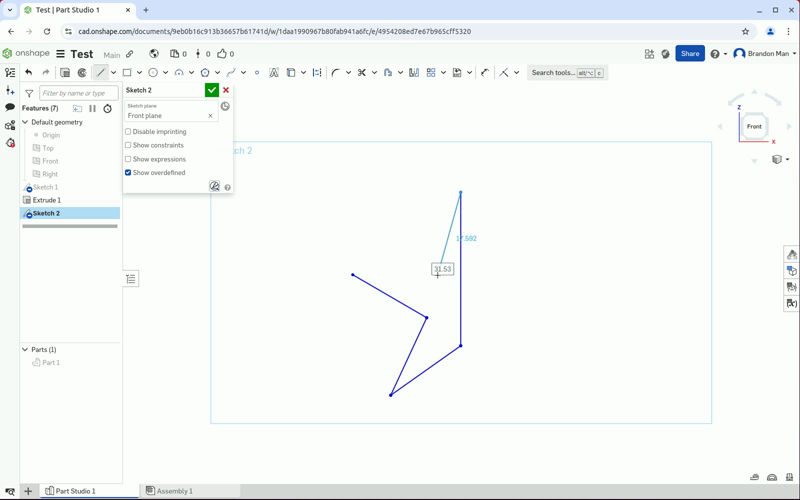
click(437, 274)
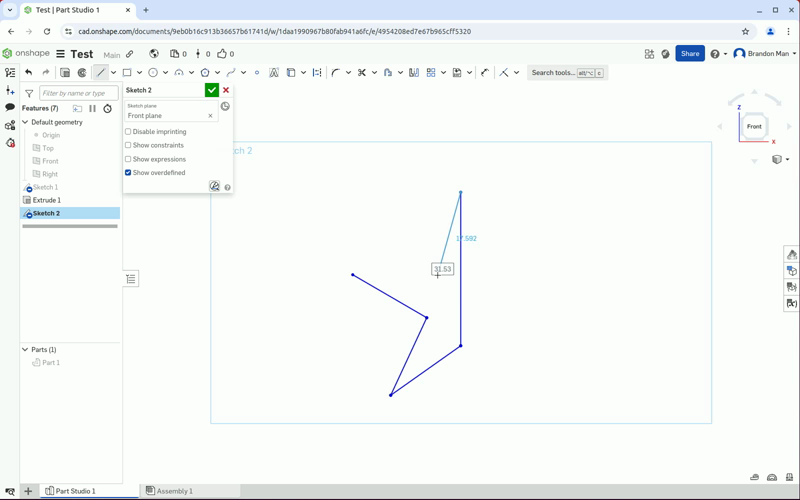
key_up(shift)
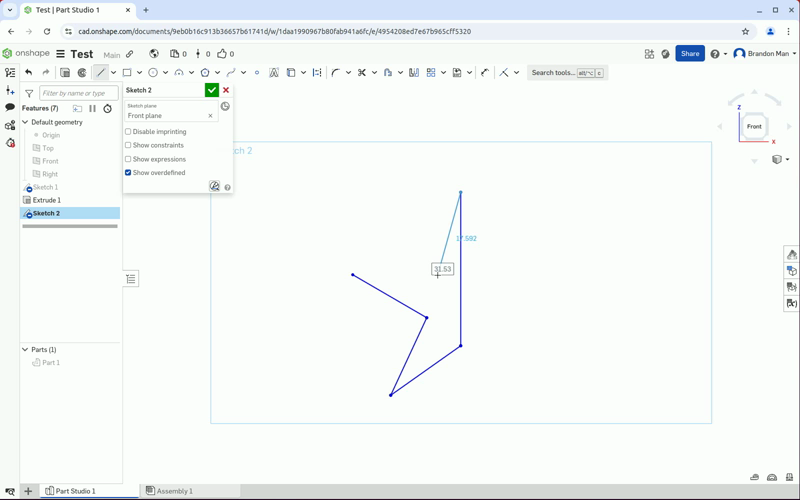
key_down(shift)
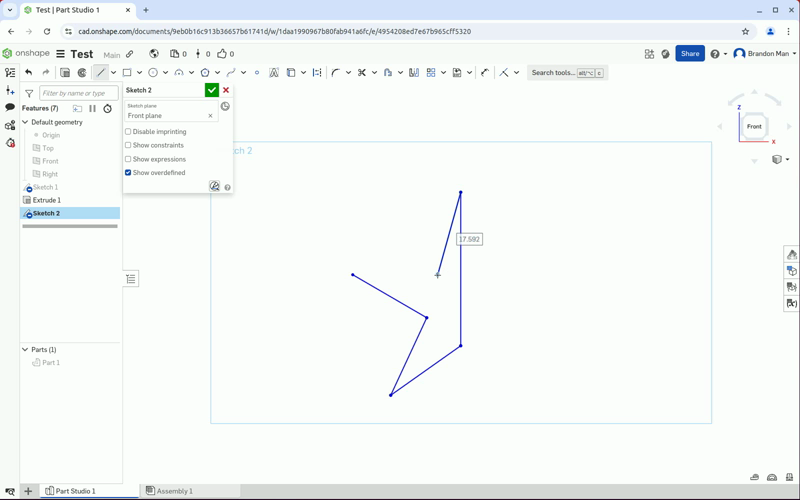
mouse_move(352, 274)
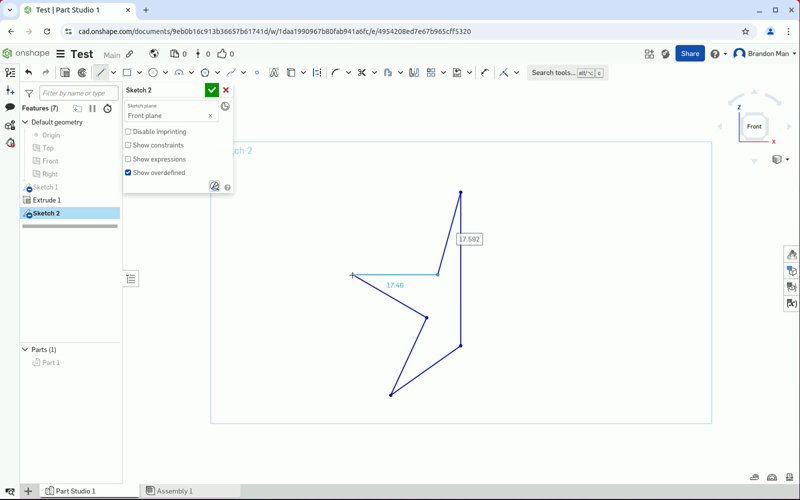
key_up(shift)
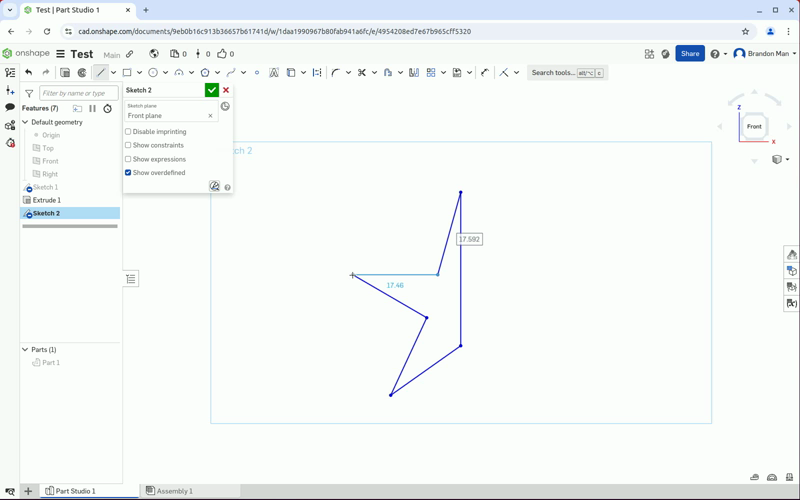
click(352, 274)
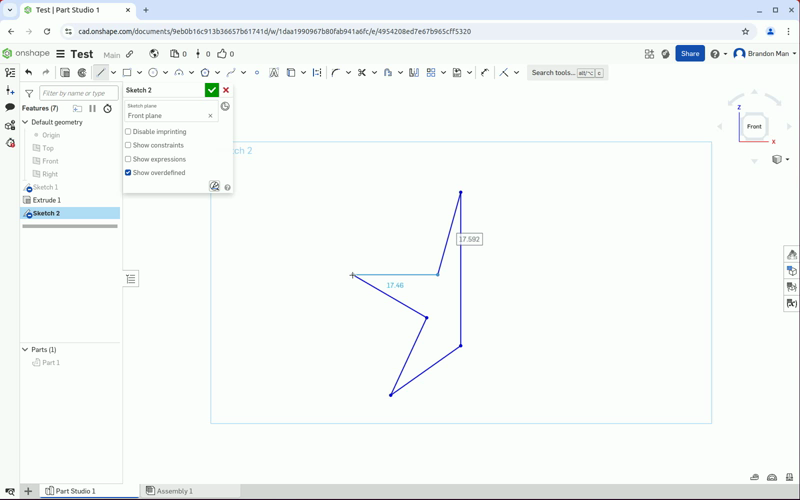
key(esc)
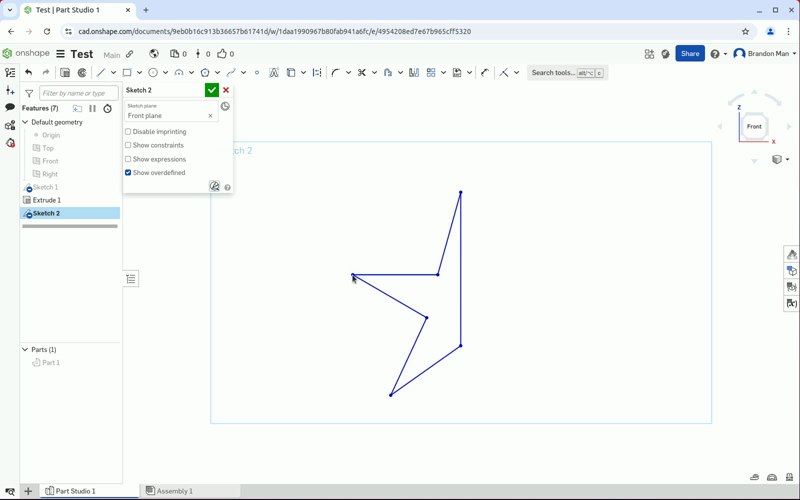
mouse_move(377, 281)
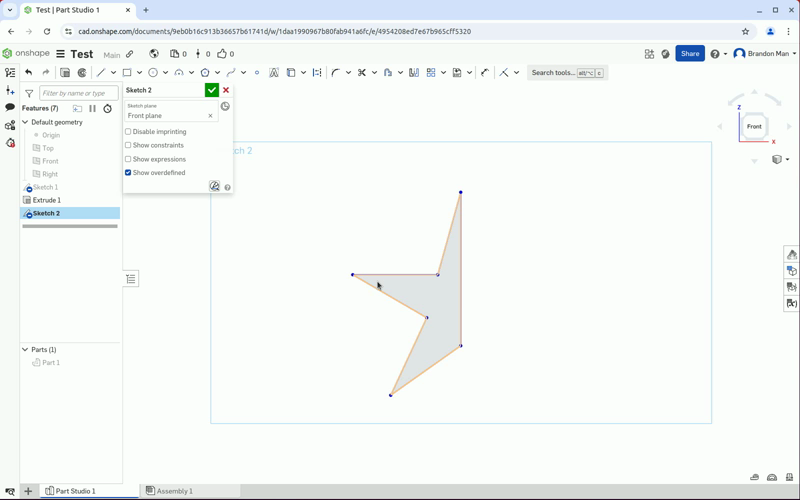
click(377, 281)
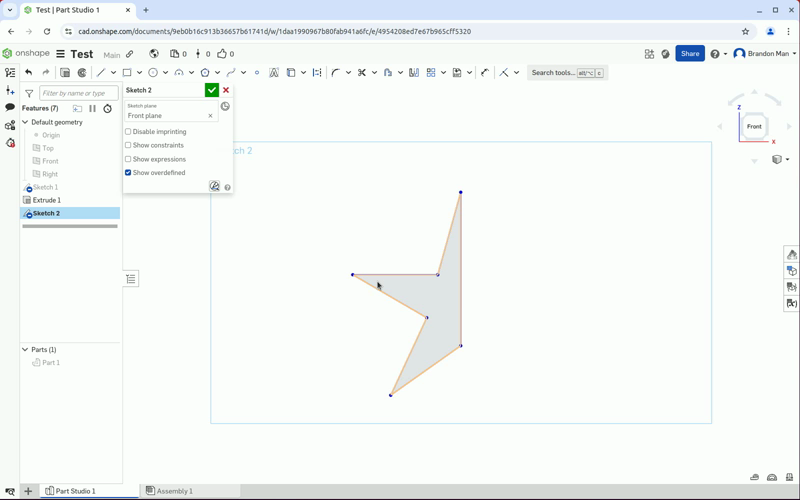
mouse_move(73, 352)
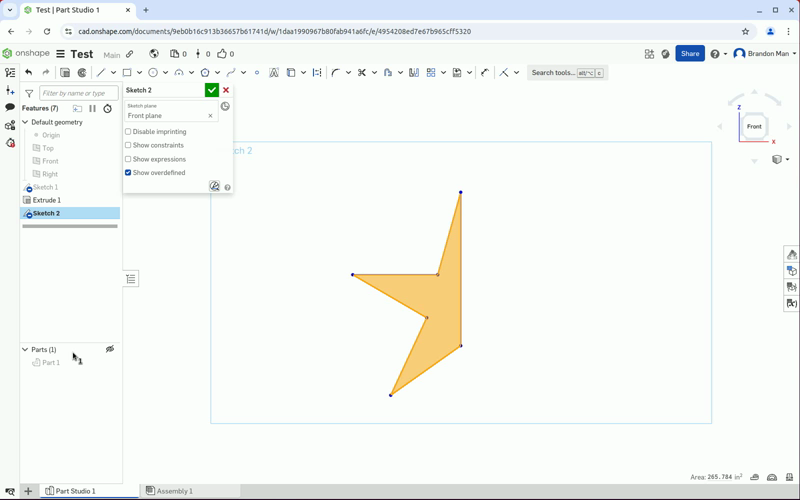
key(shift+y)
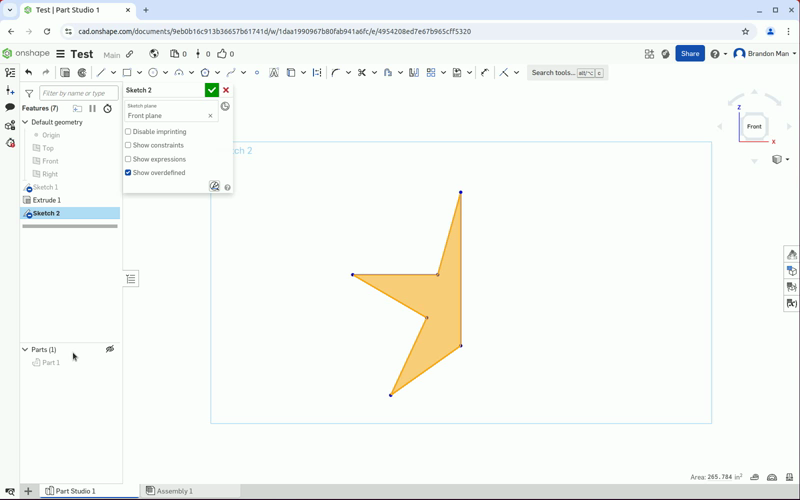
key(shift+e)
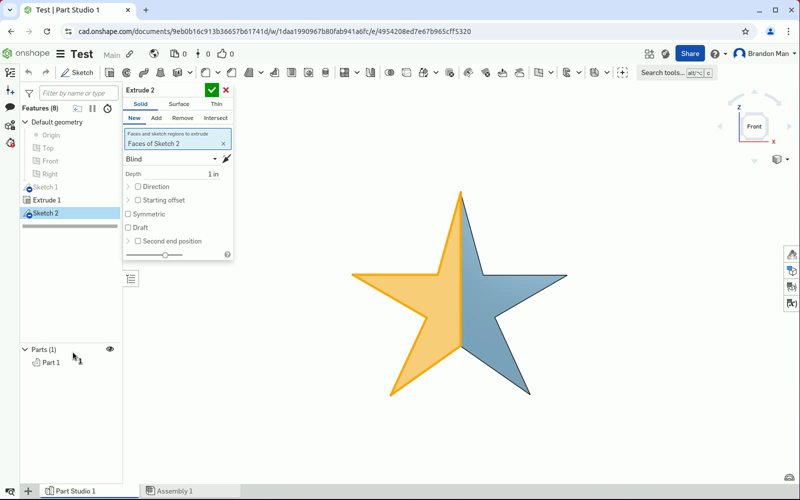
mouse_move(143, 106)
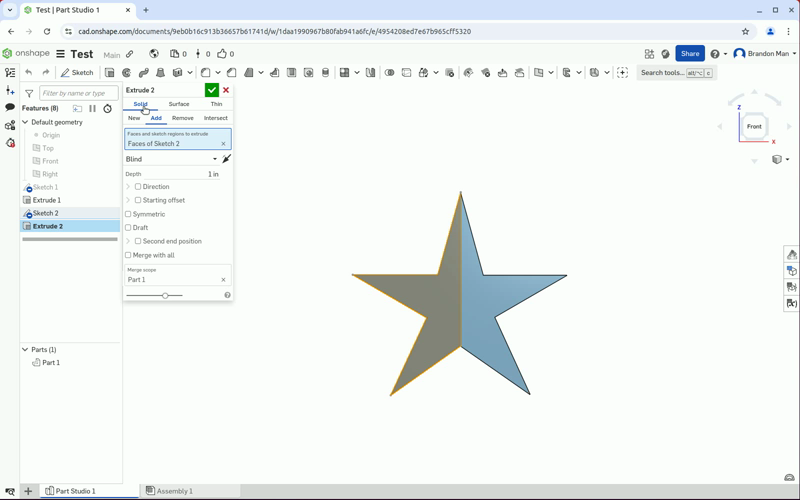
click(143, 106)
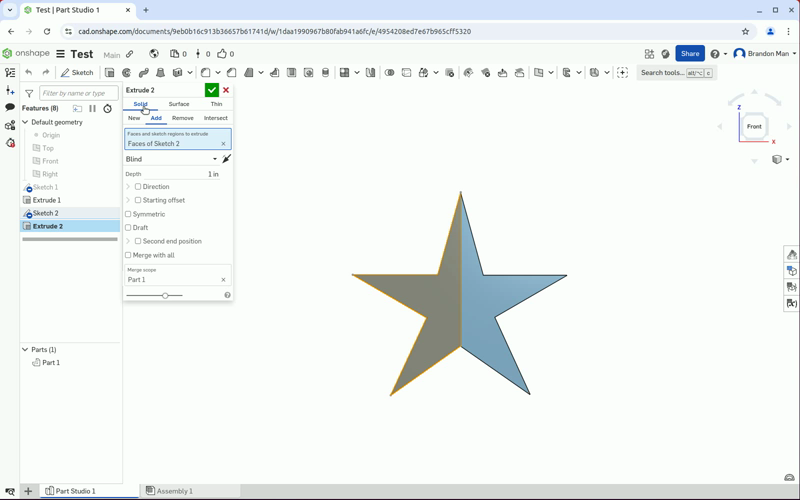
mouse_move(137, 120)
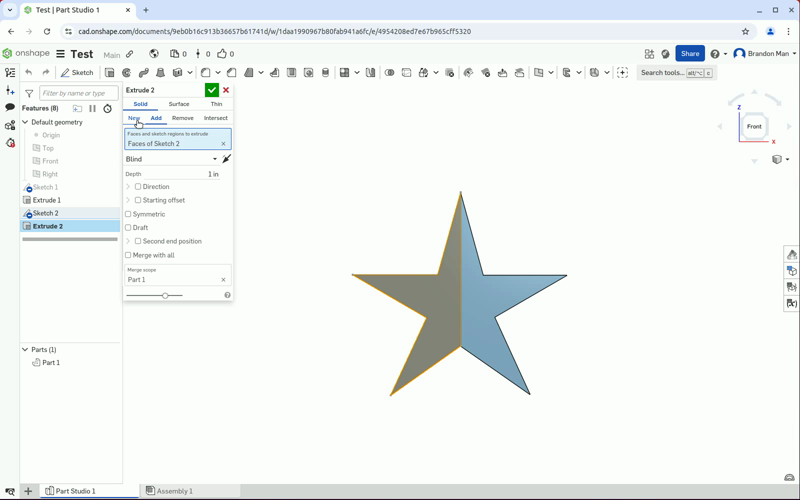
click(137, 120)
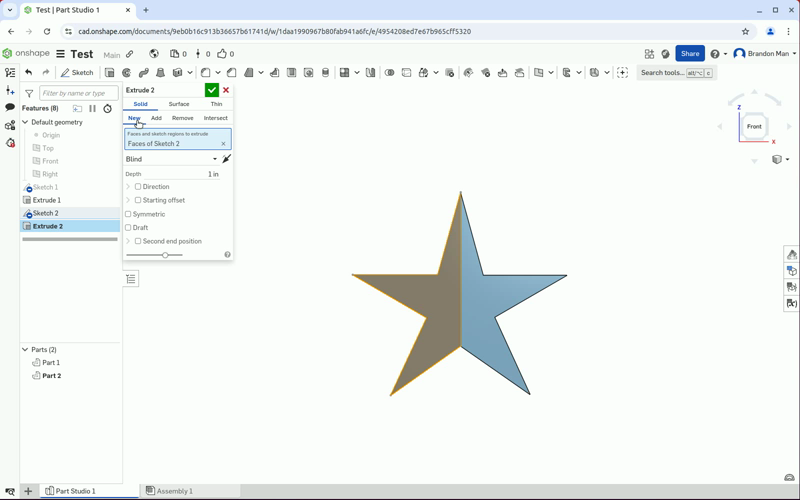
key(tab, 4)
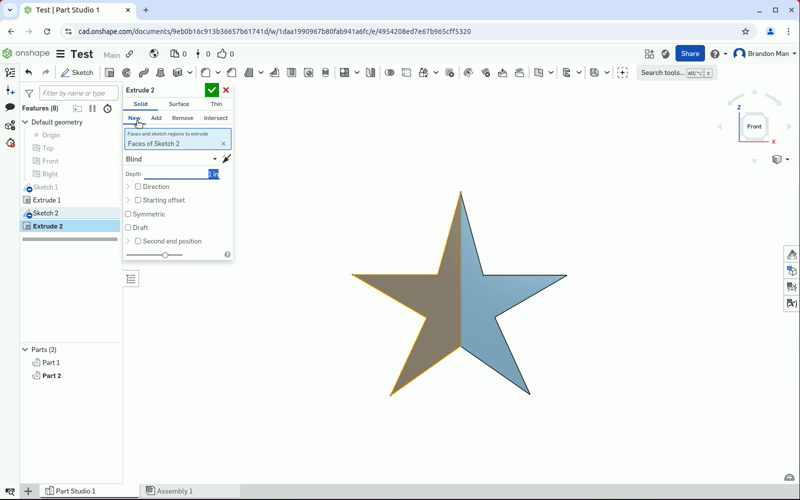
text(2.889)
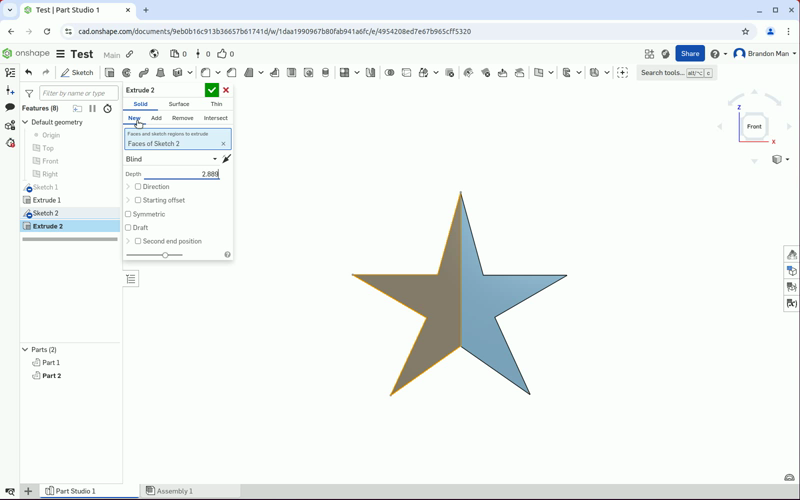
key(enter)
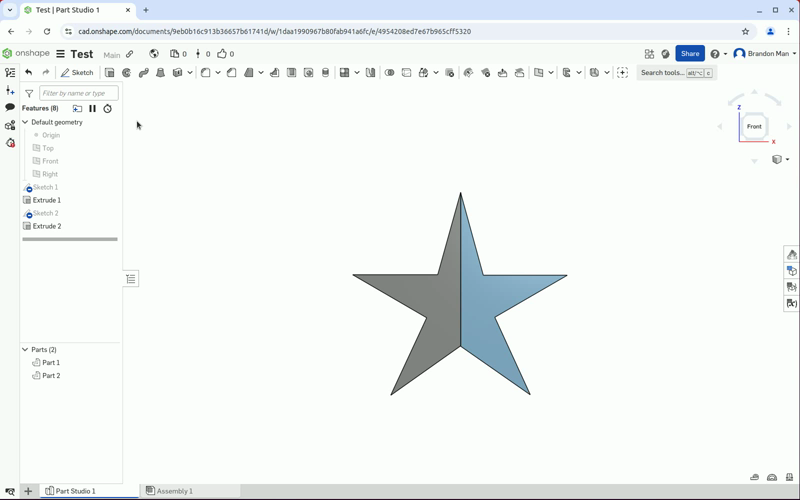
key(shift+h)
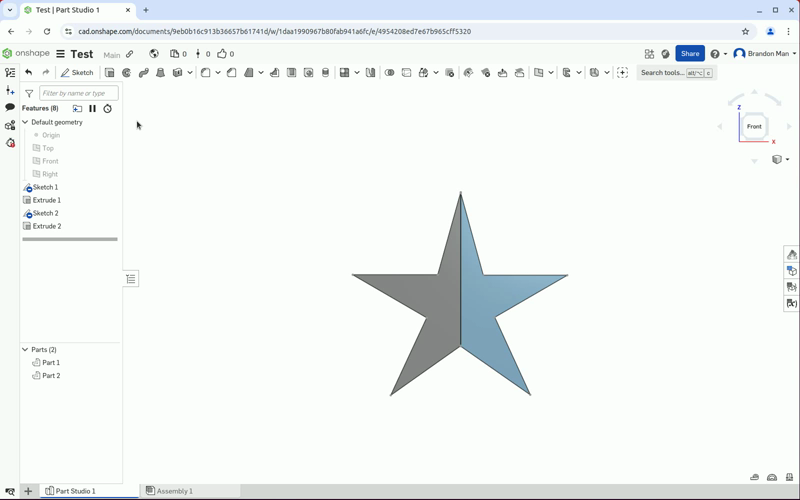
key(shift+h)
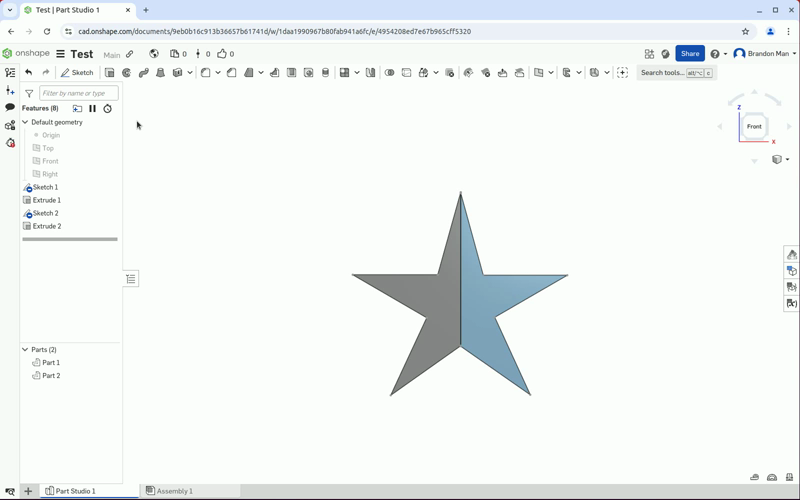
key(shift+7)
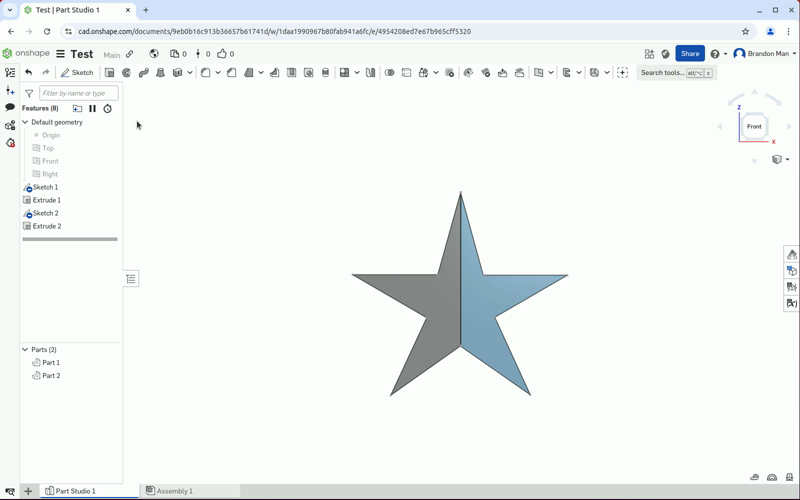
key(left, 2)
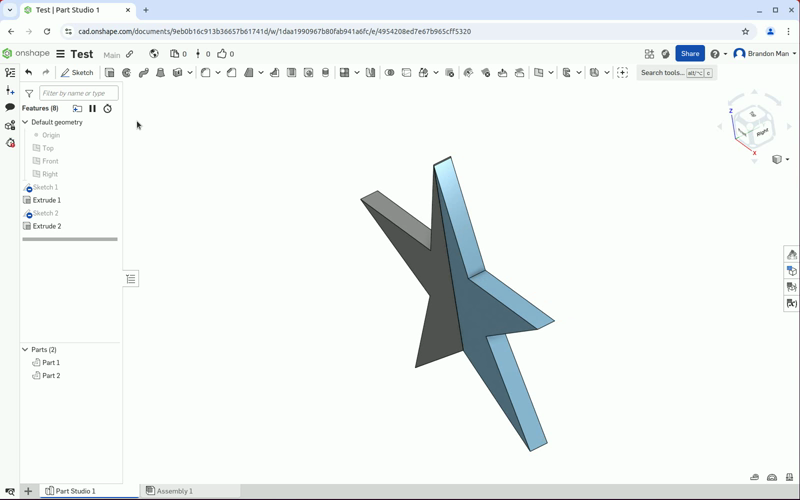
key(down, 2)
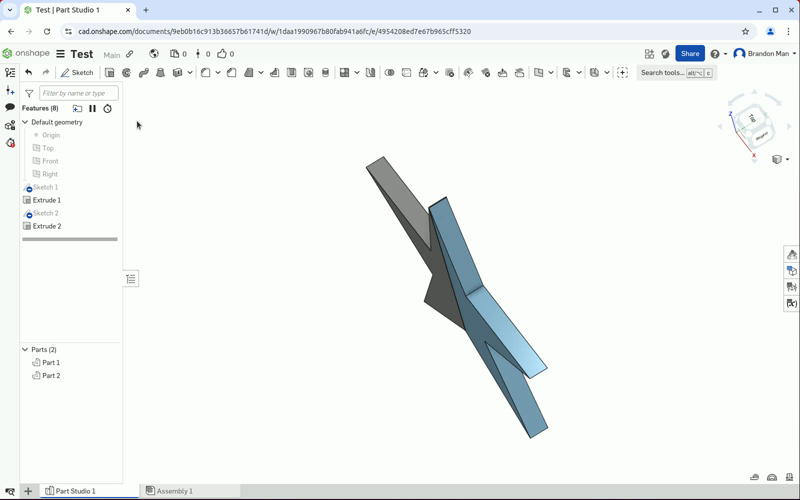
key(up, 2)
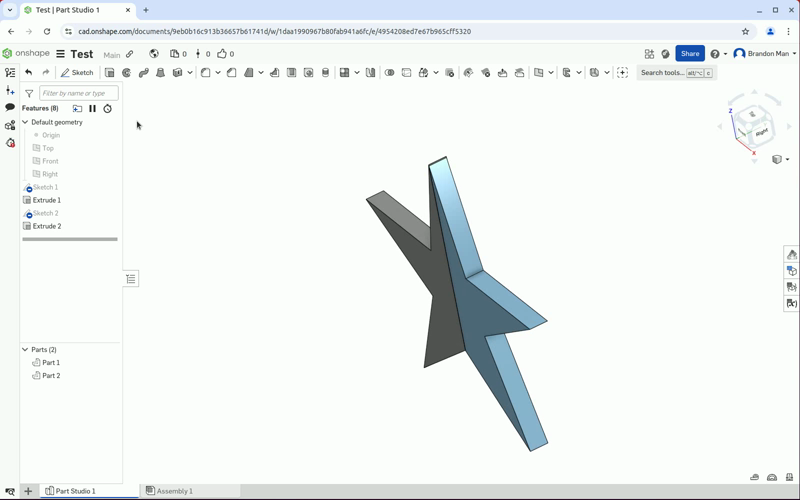
key(right, 2)
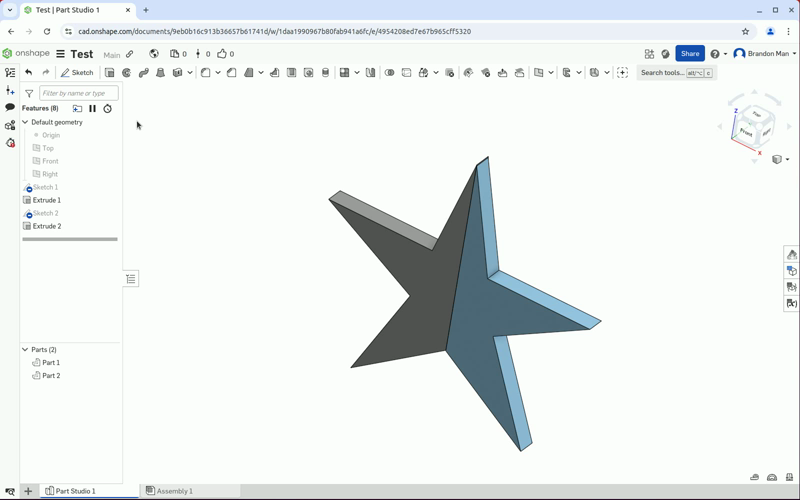
mouse_move(73, 189)
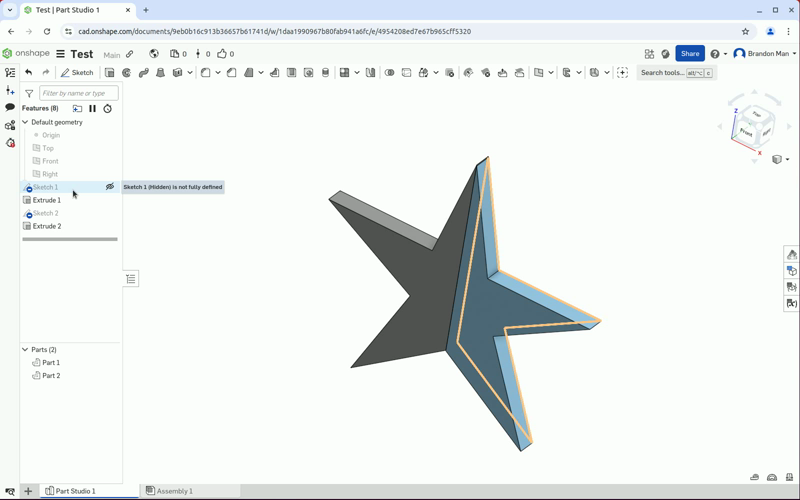
click(73, 189)